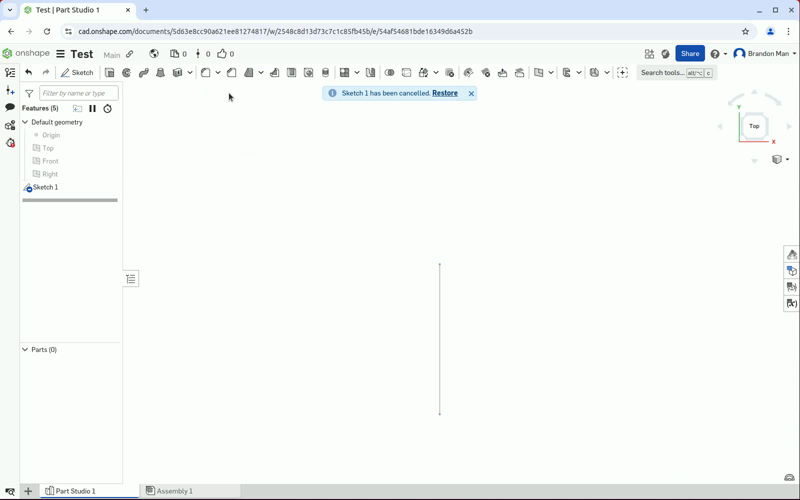
key(shift+h)
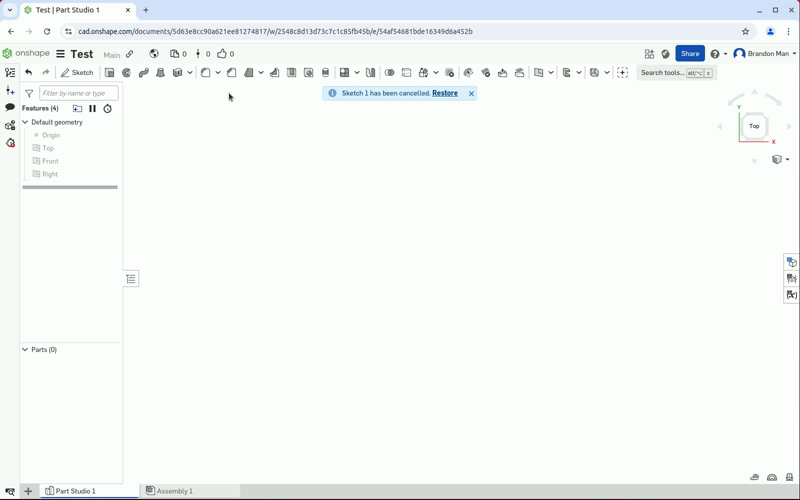
mouse_move(73, 352)
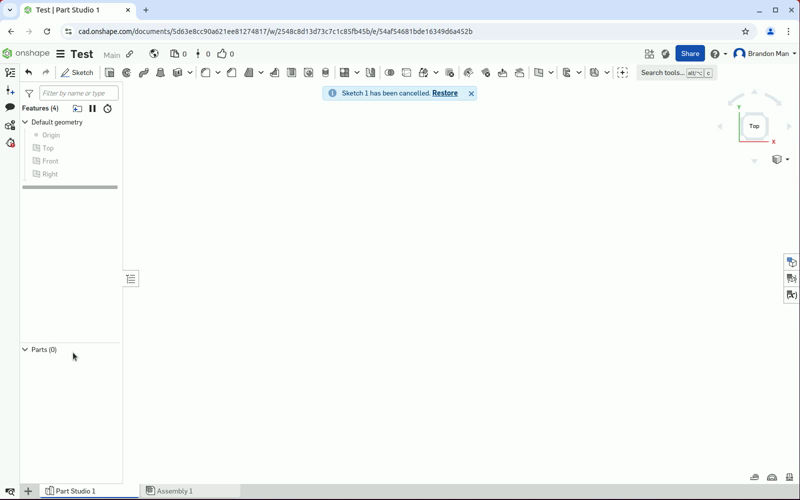
key(y)
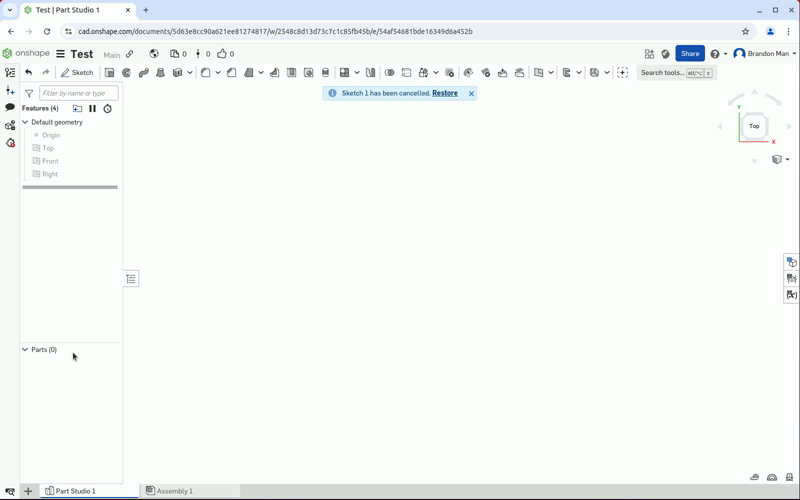
key(shift+p)
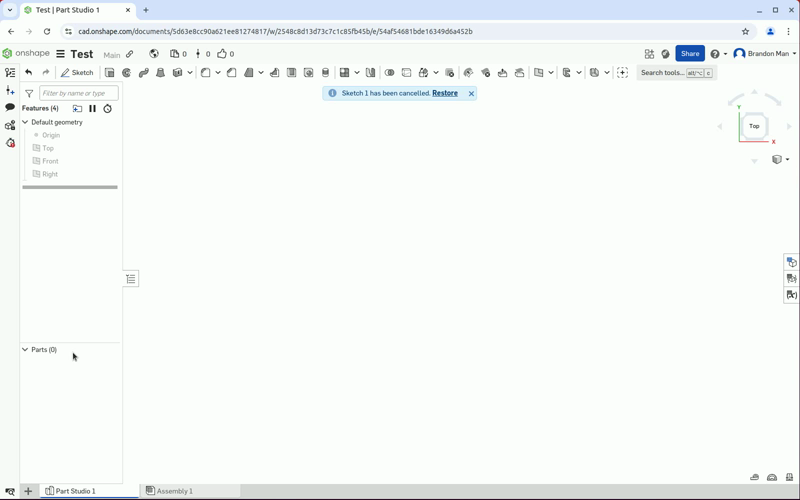
key(space)
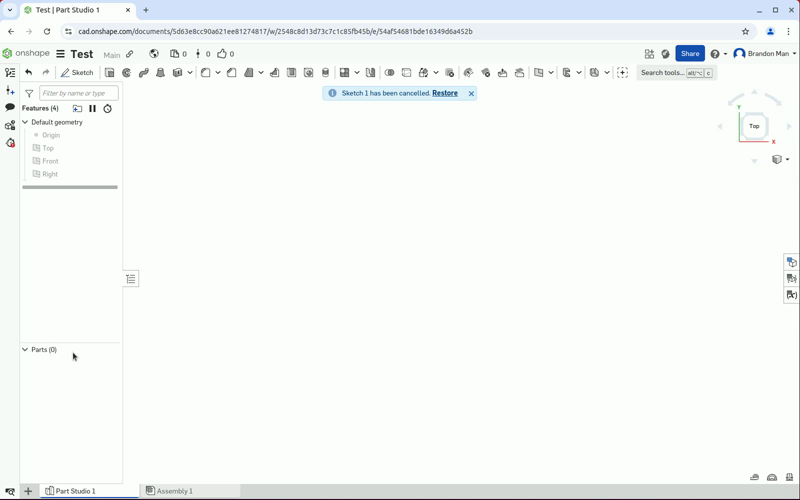
key_down(shift)
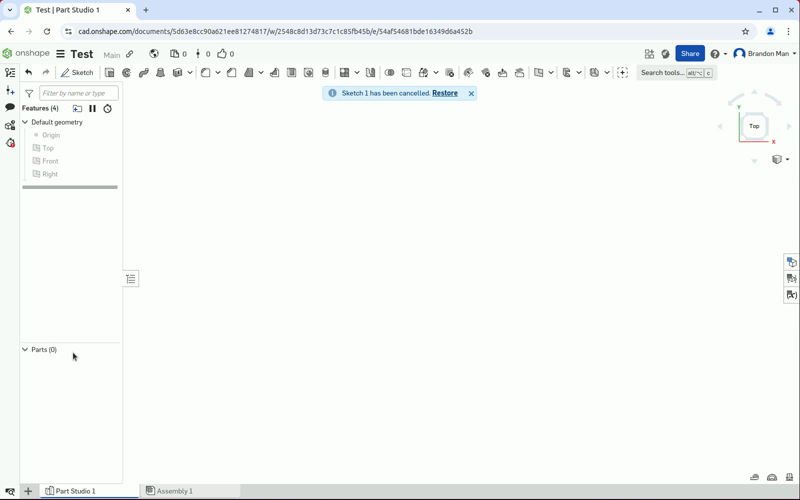
key(up)
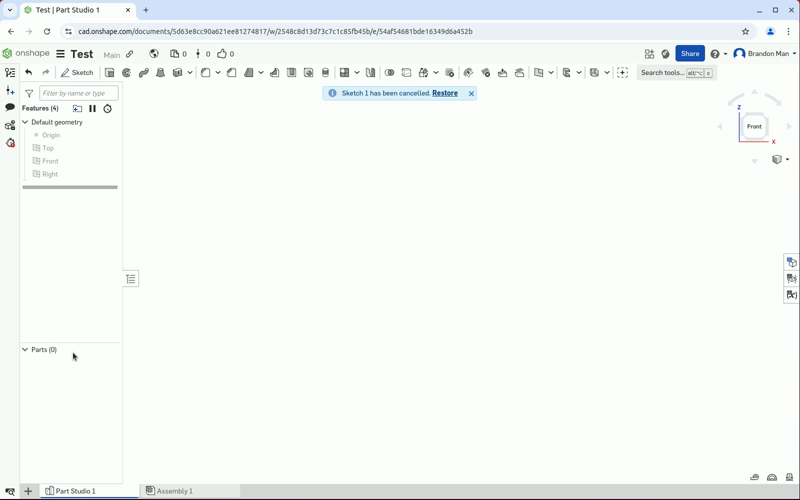
key_up(shift)
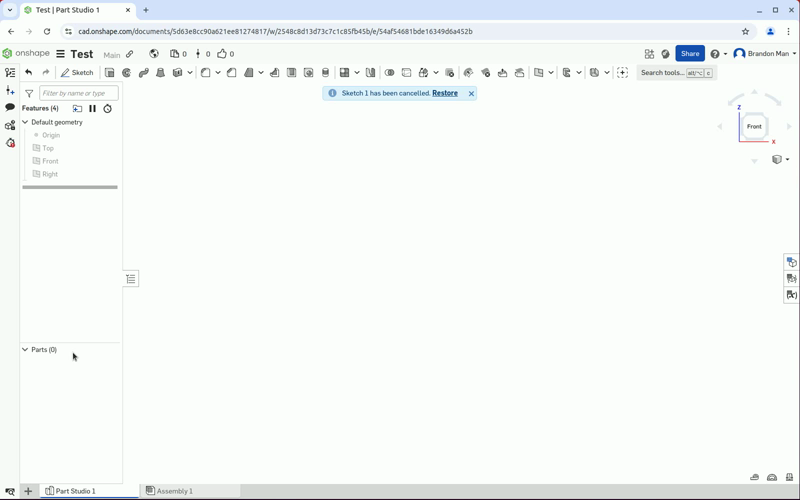
mouse_move(73, 352)
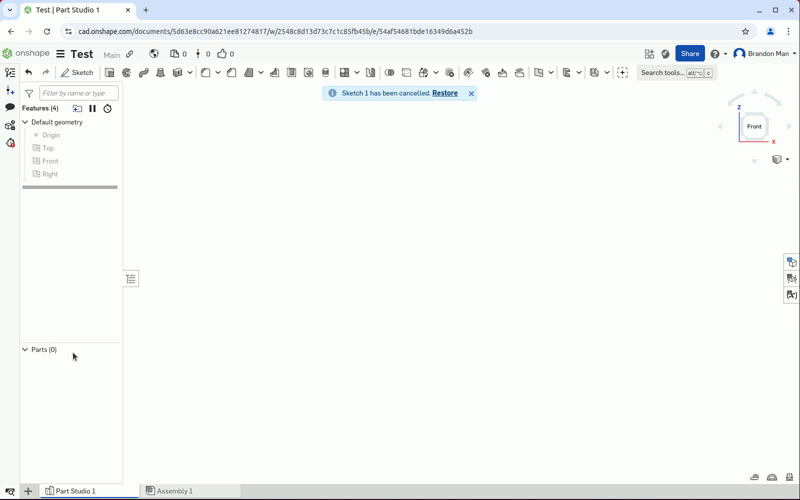
key(shift+y)
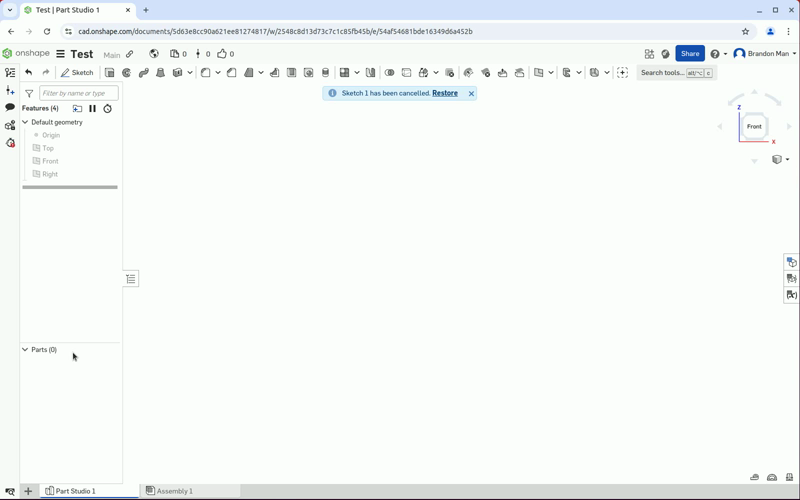
key(shift+s)
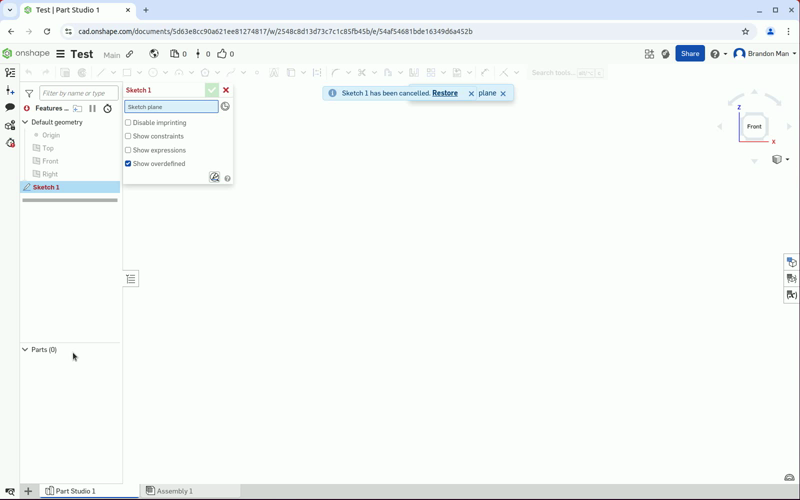
mouse_move(73, 163)
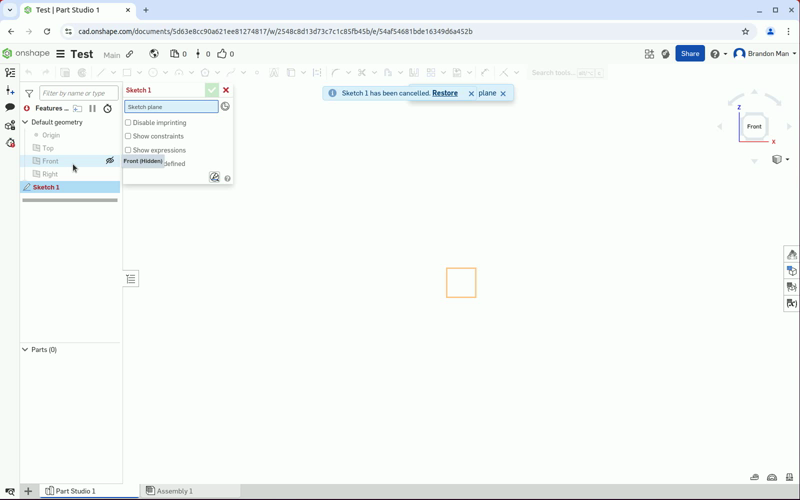
click(73, 163)
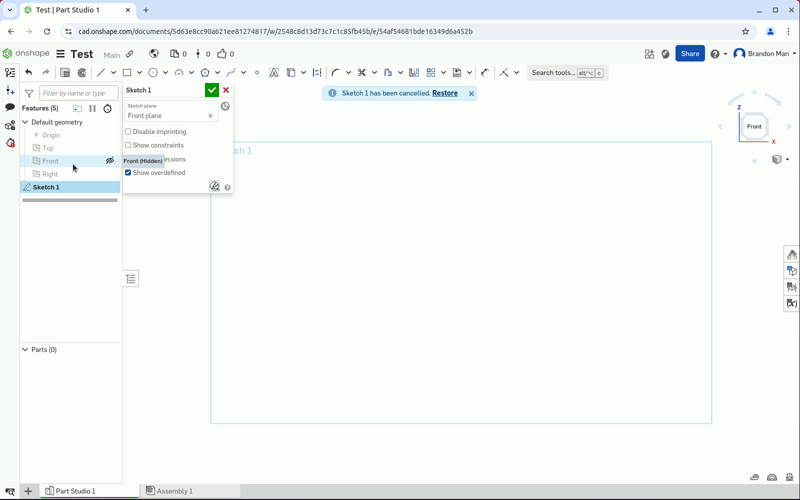
mouse_move(73, 352)
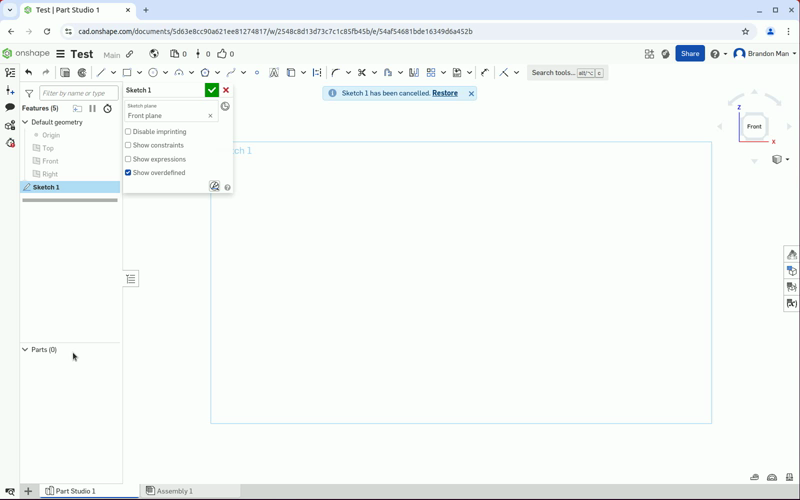
key(y)
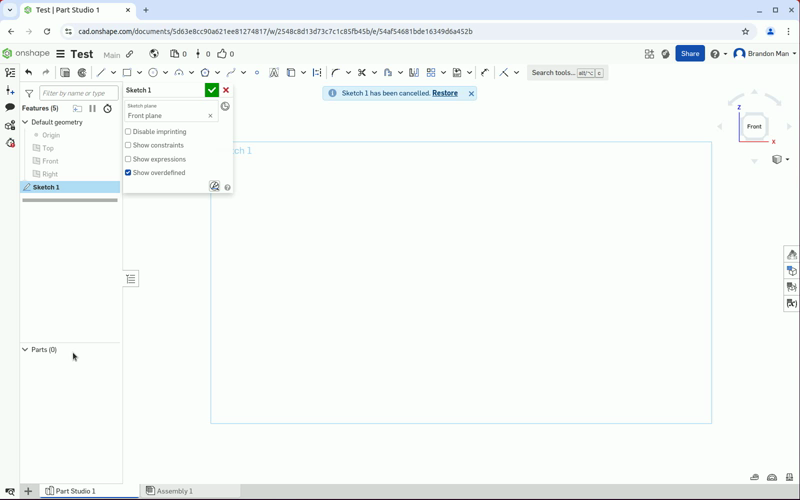
key(c)
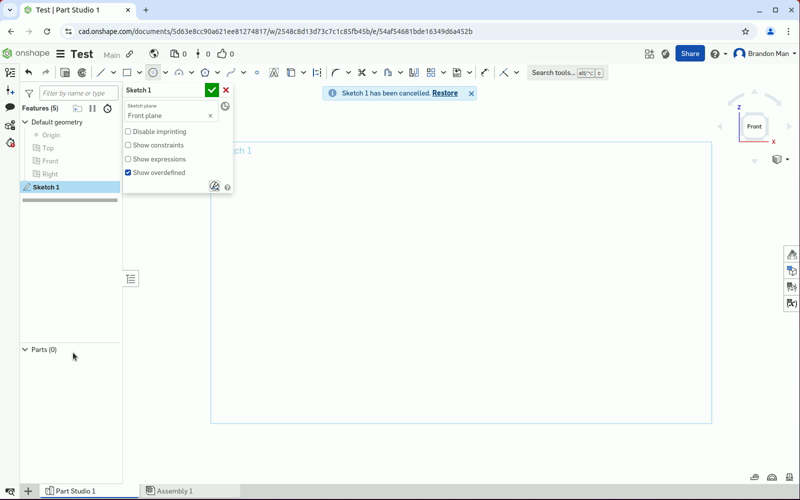
key_down(shift)
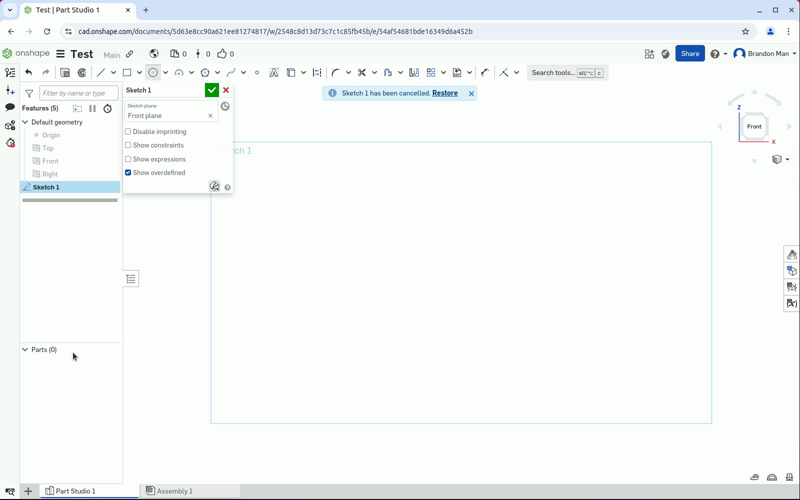
mouse_move(447, 270)
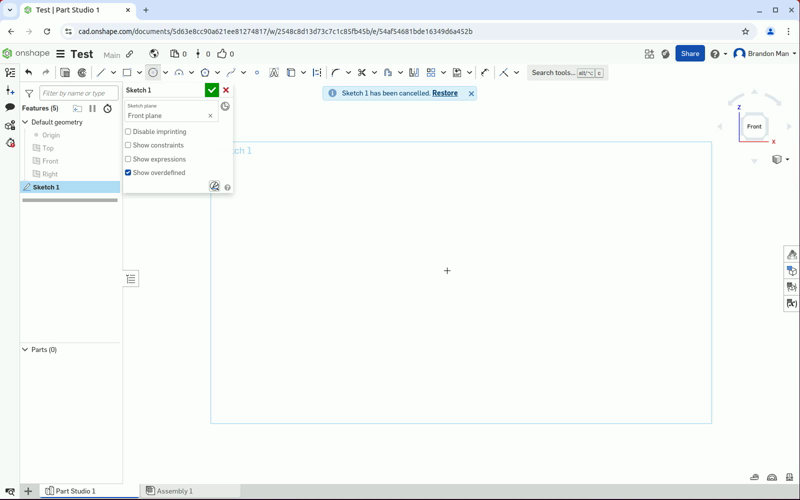
click(447, 270)
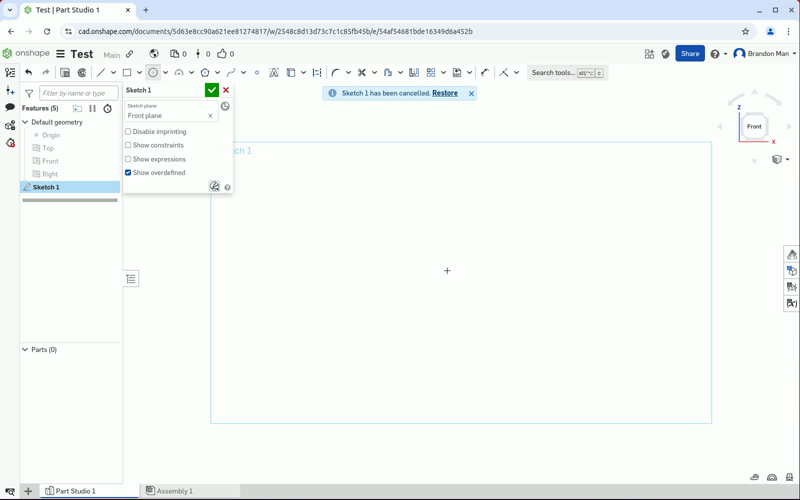
key_up(shift)
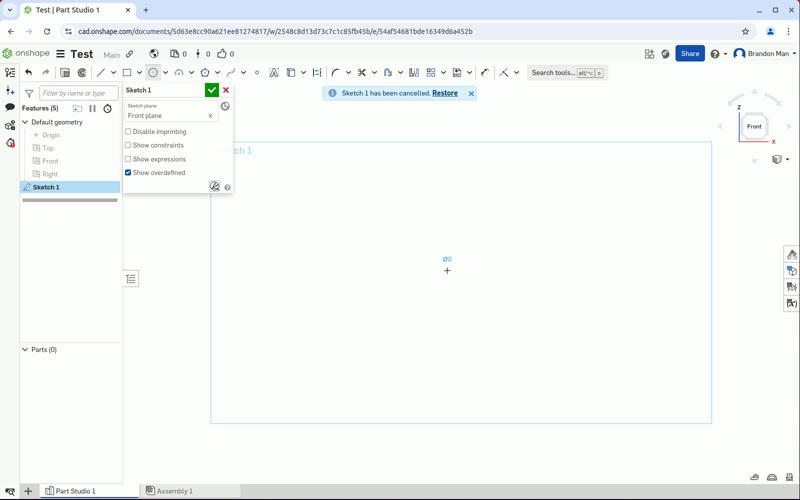
mouse_move(453, 270)
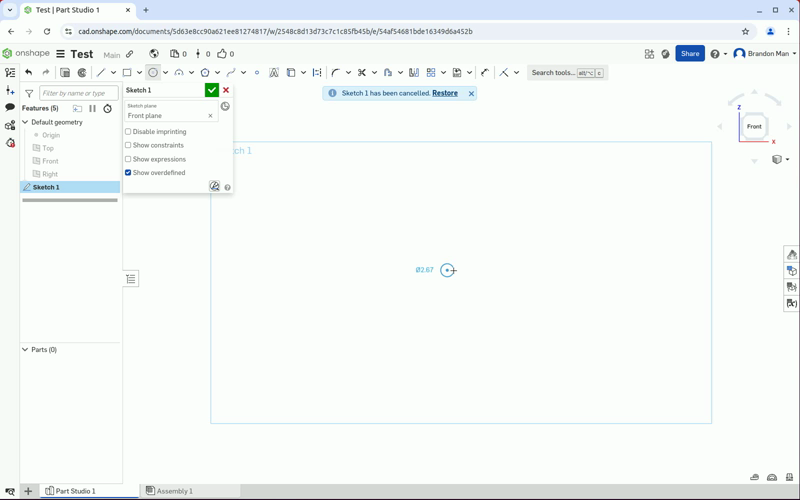
click(453, 270)
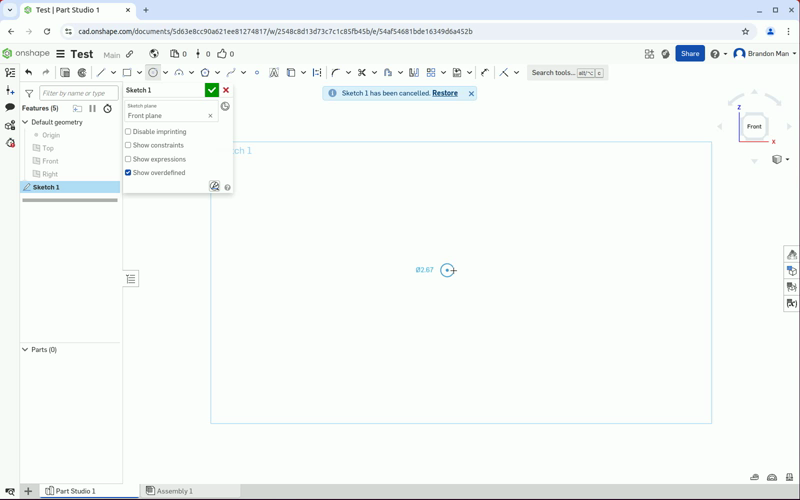
key(esc)
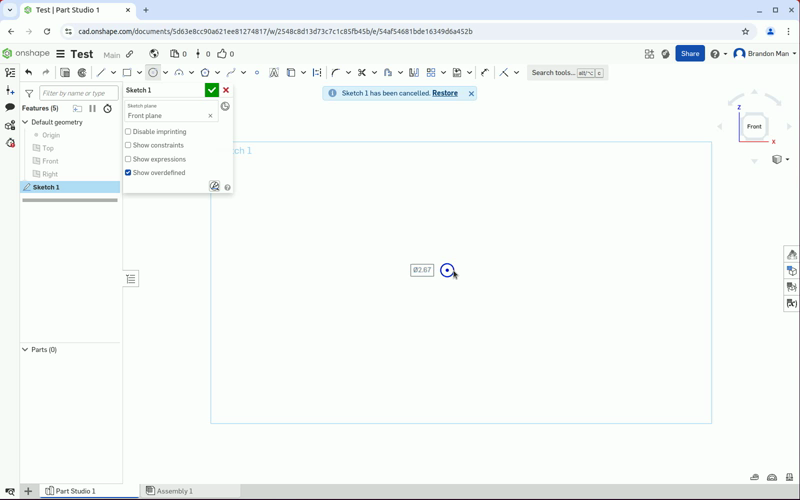
mouse_move(446, 270)
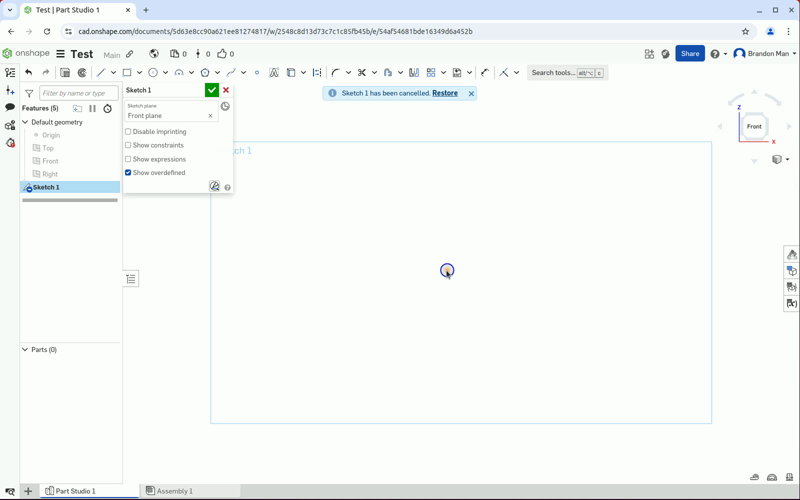
scroll(6)
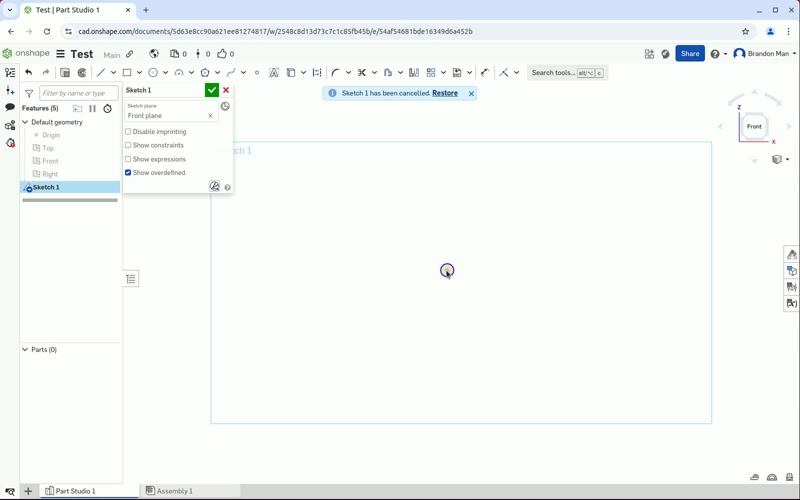
scroll(6)
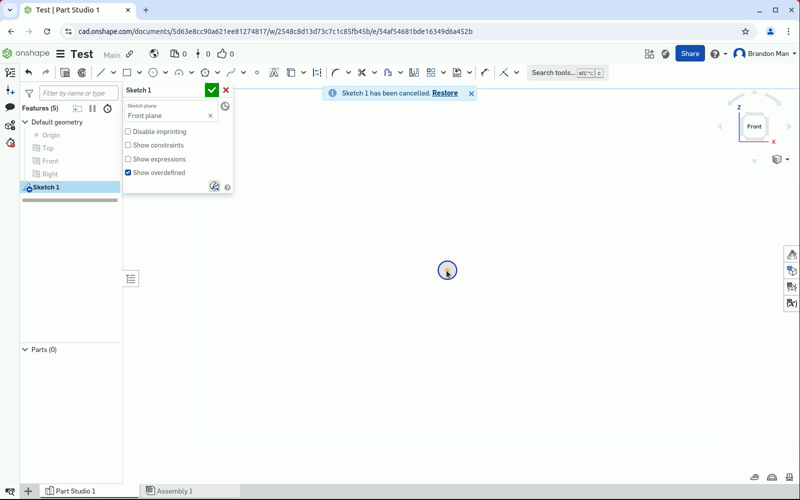
scroll(6)
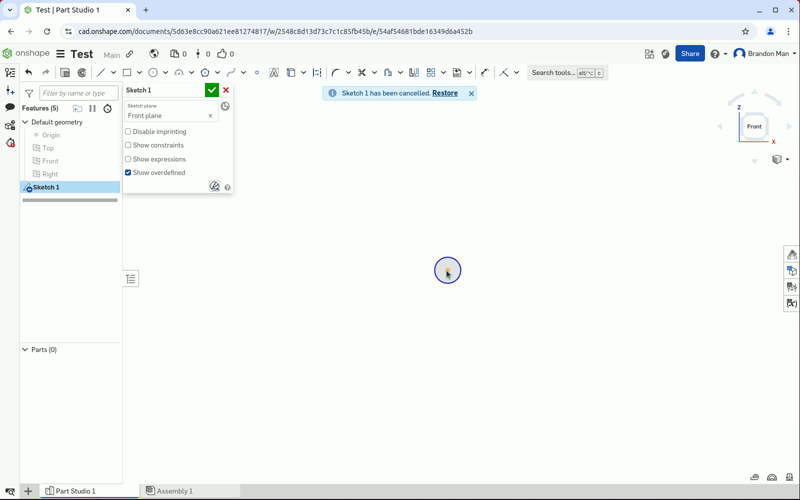
scroll(6)
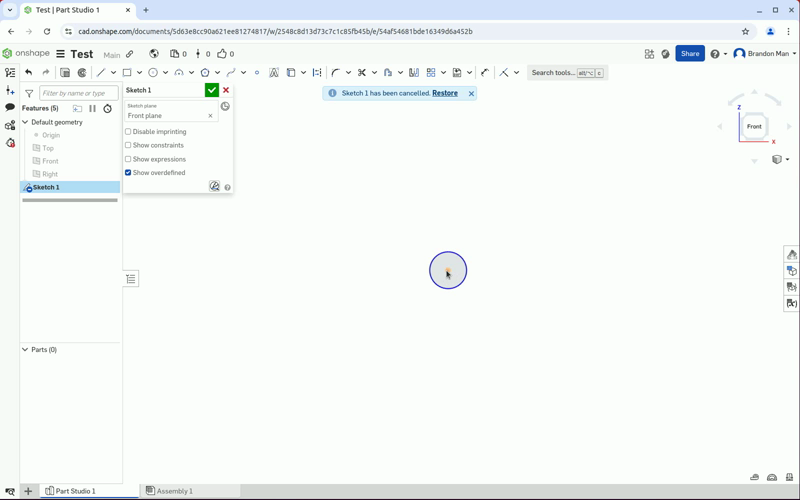
scroll(6)
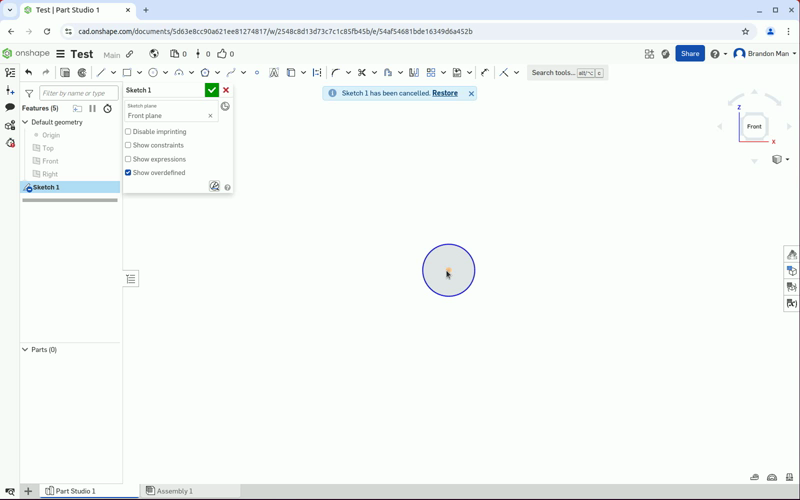
scroll(6)
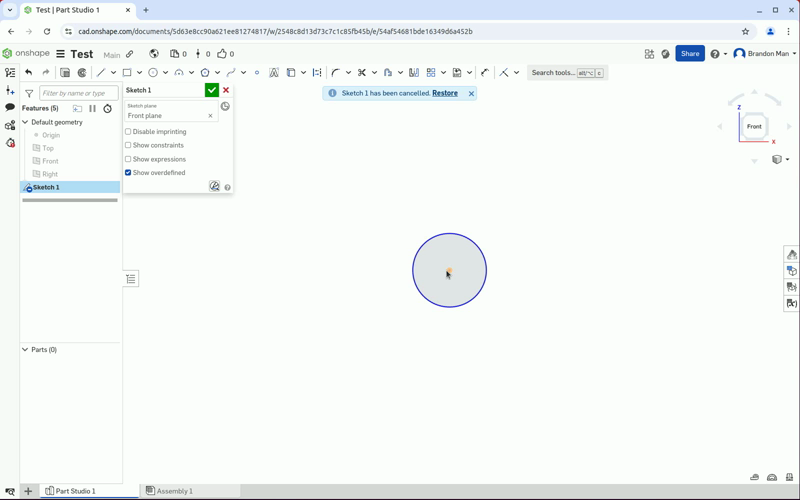
scroll(6)
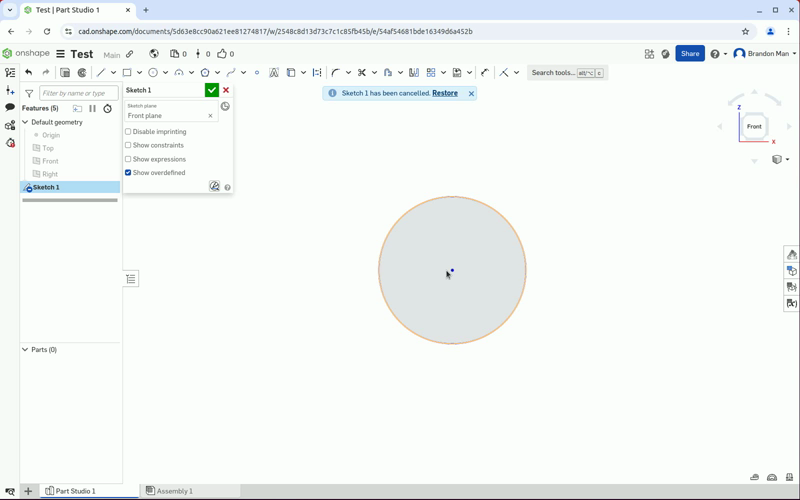
click(446, 270)
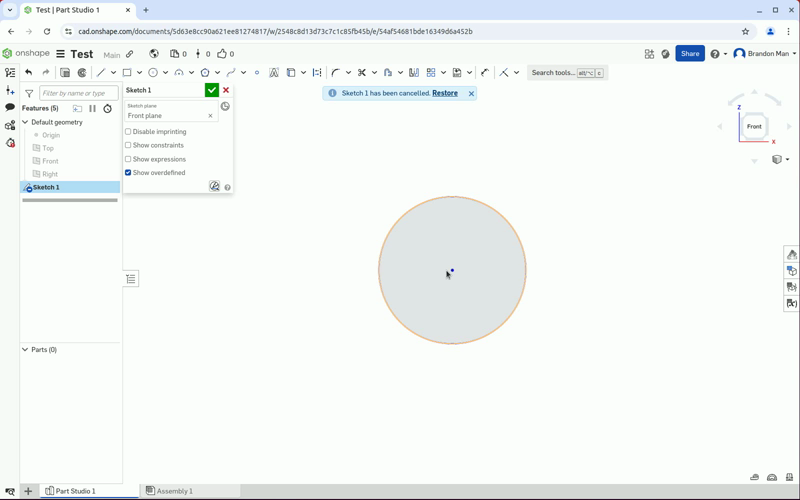
scroll(-6)
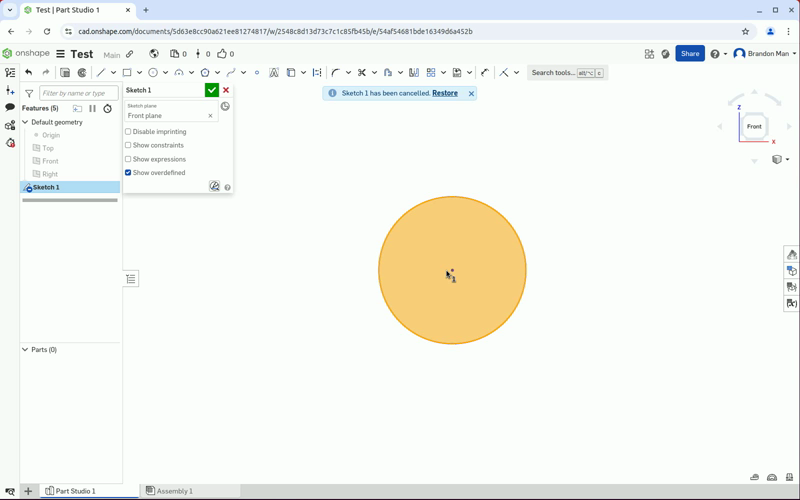
scroll(-6)
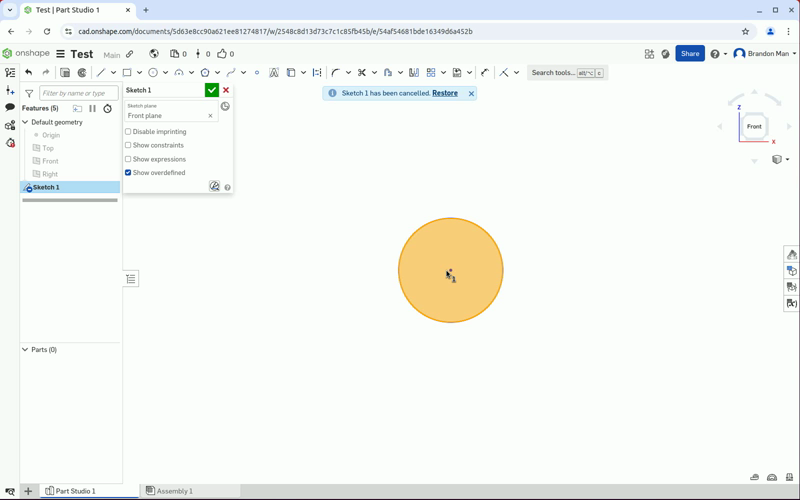
scroll(-6)
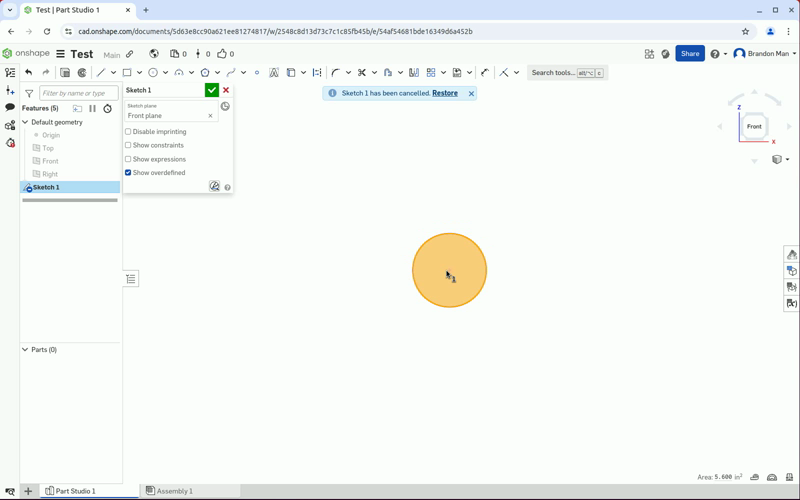
scroll(-6)
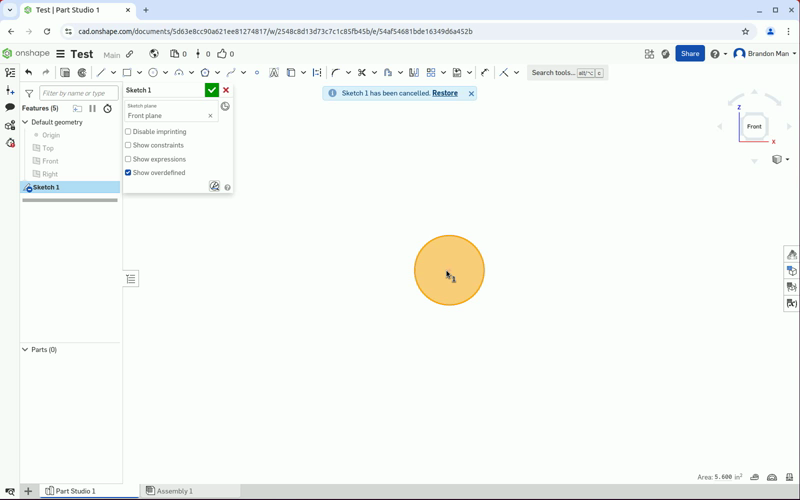
scroll(-6)
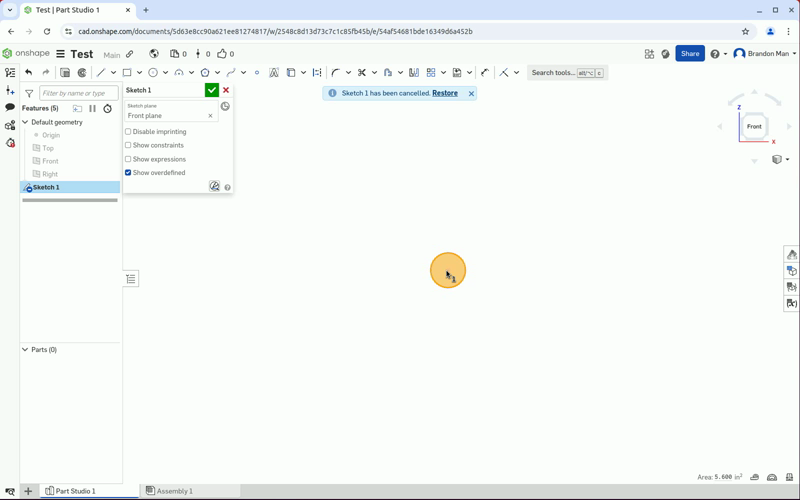
scroll(-6)
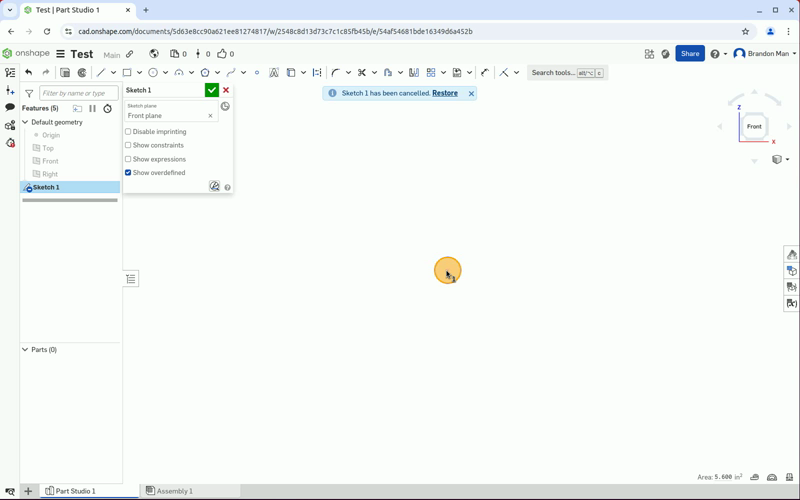
scroll(-6)
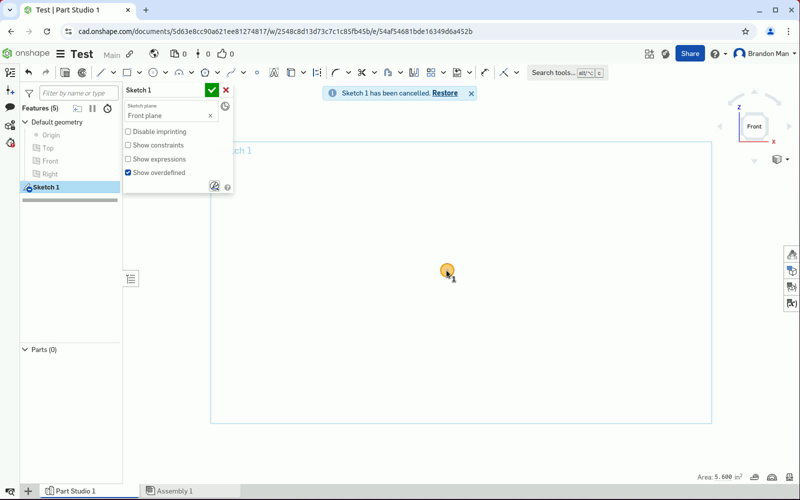
mouse_move(73, 352)
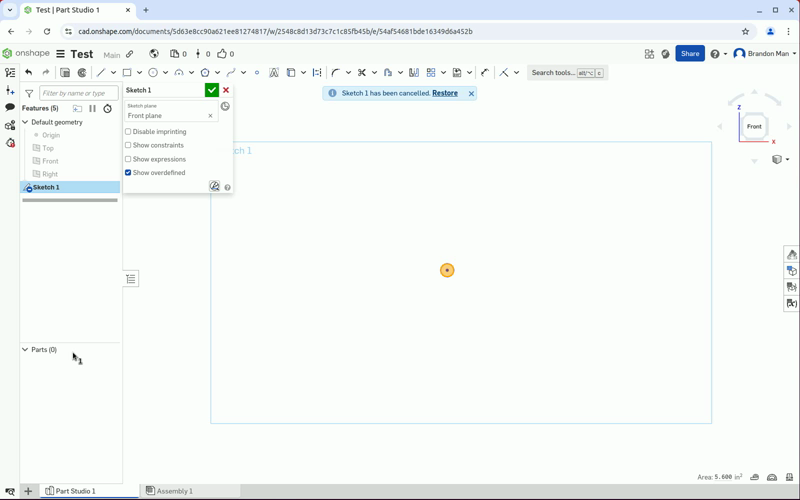
key(shift+y)
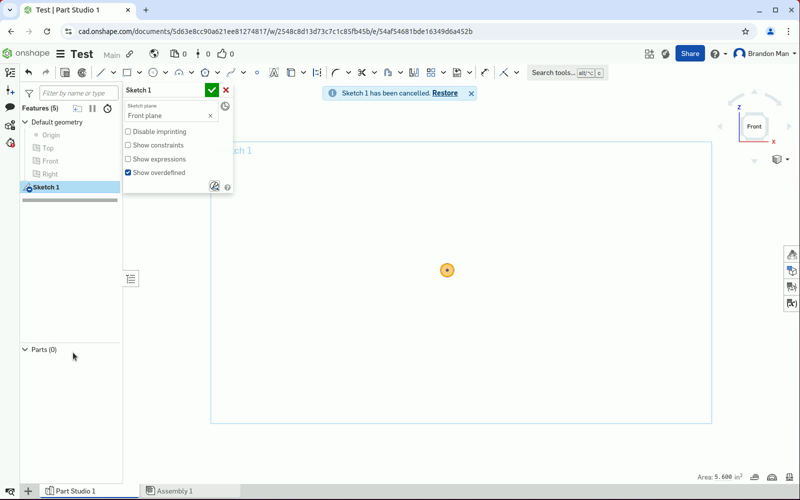
key(shift+e)
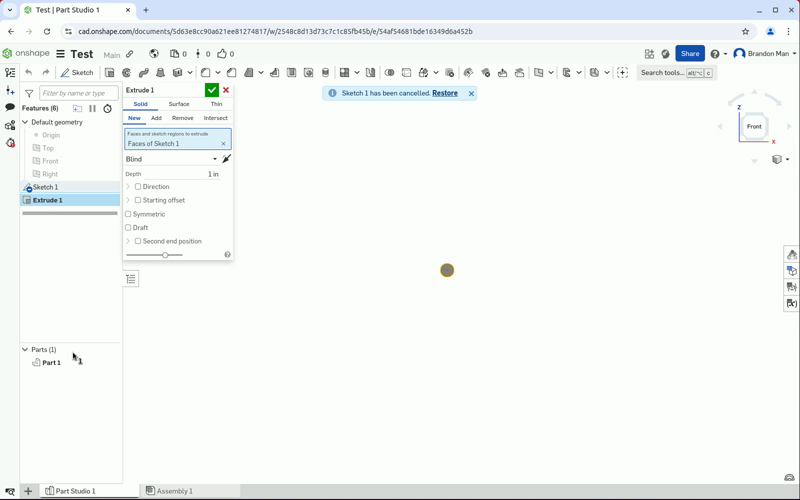
mouse_move(143, 106)
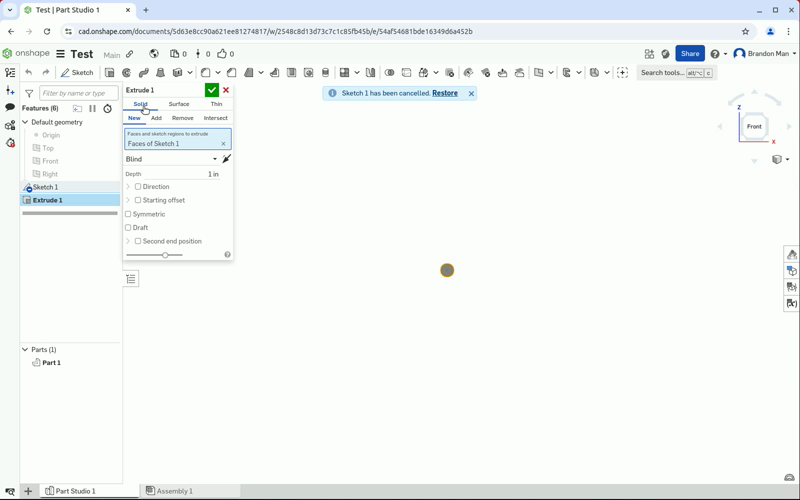
click(143, 106)
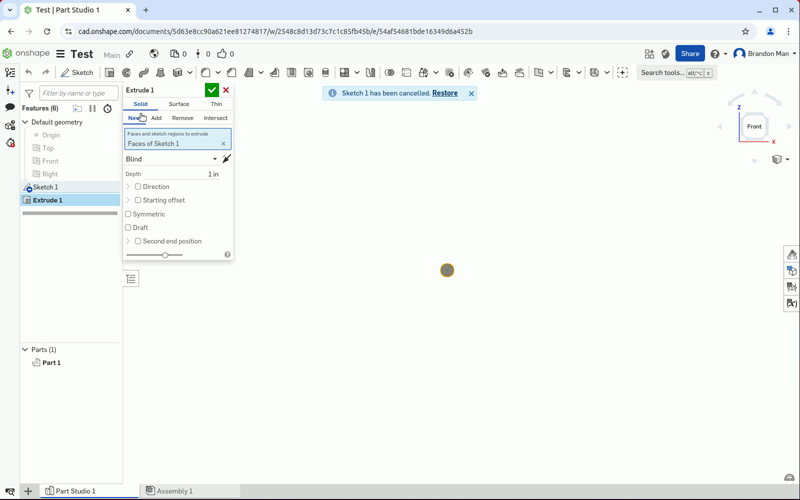
mouse_move(137, 120)
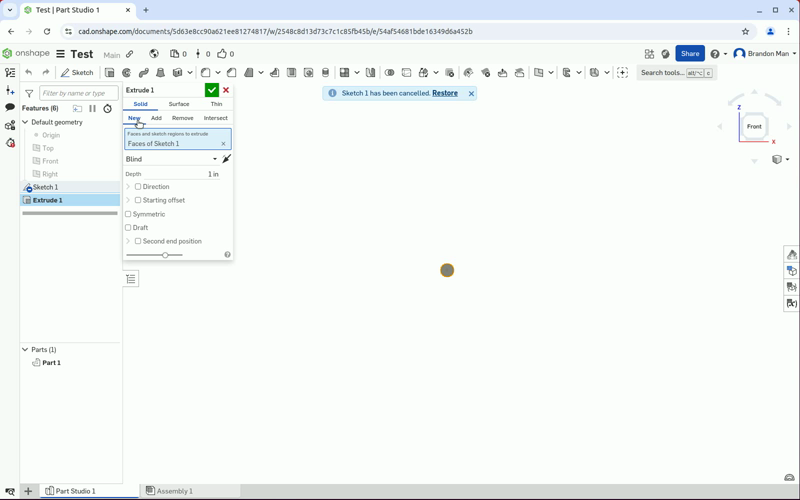
click(137, 120)
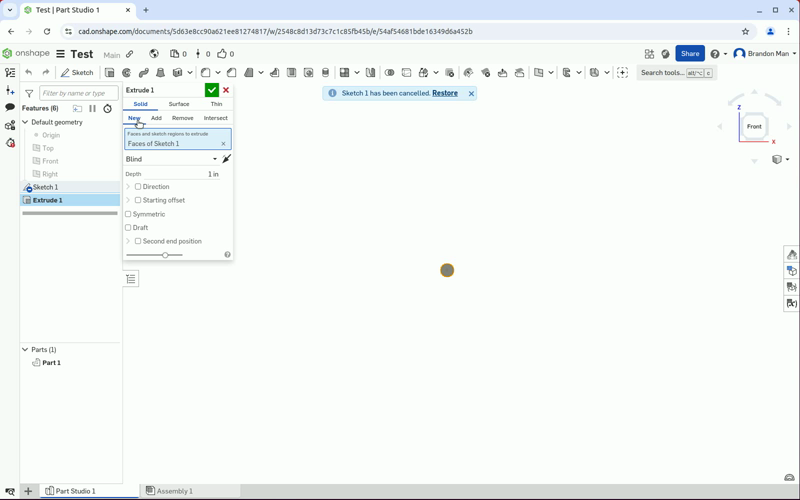
key(tab, 4)
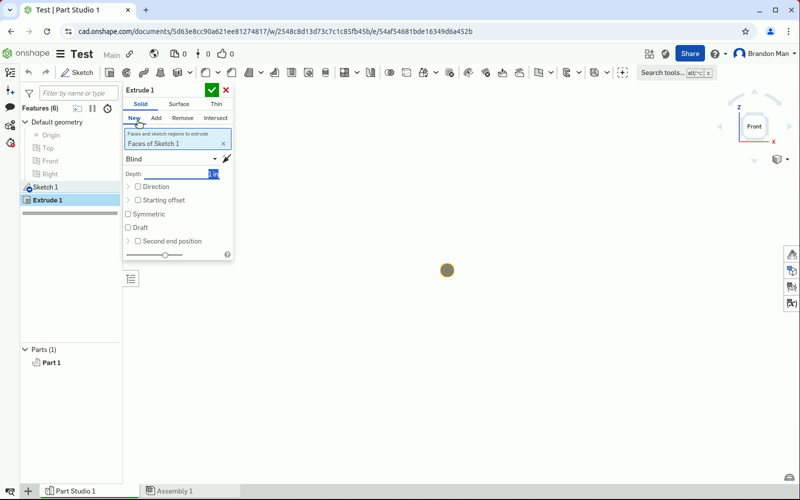
text(0.241)
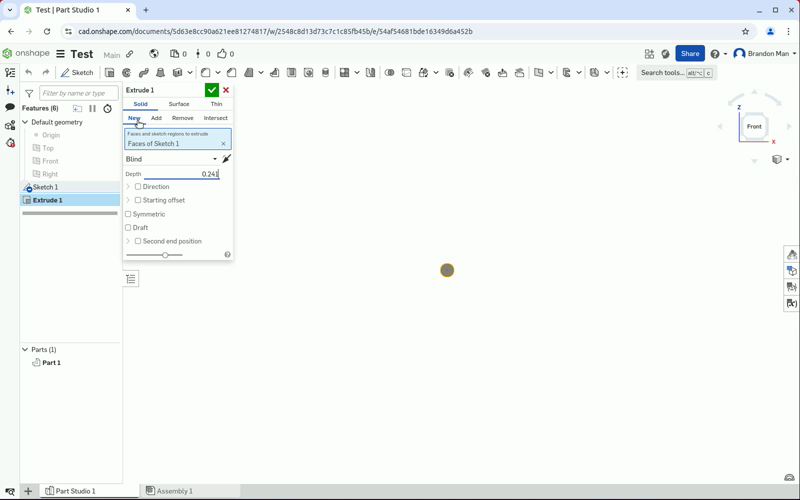
key(enter)
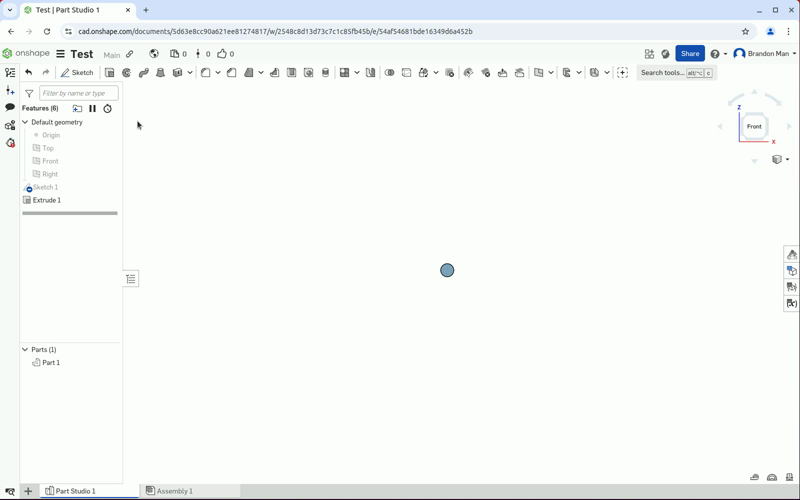
key(shift+h)
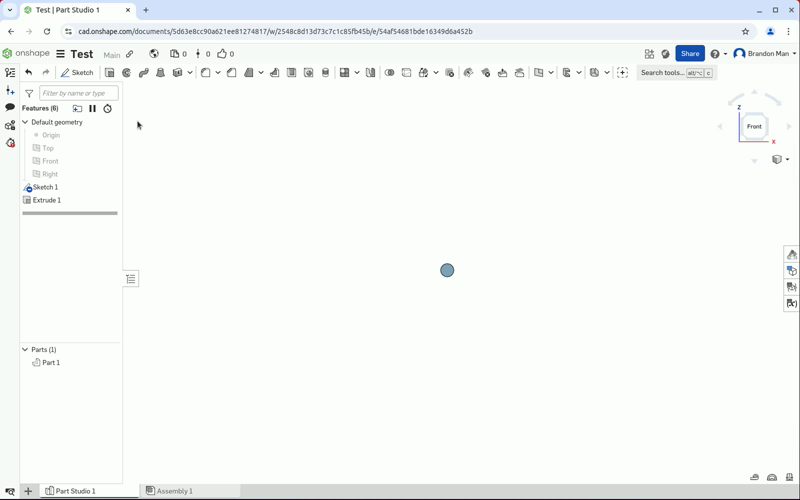
key(shift+h)
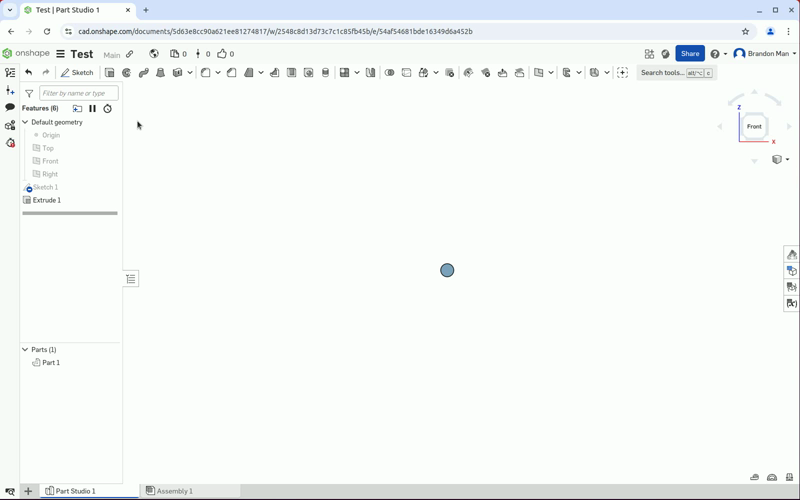
mouse_move(73, 189)
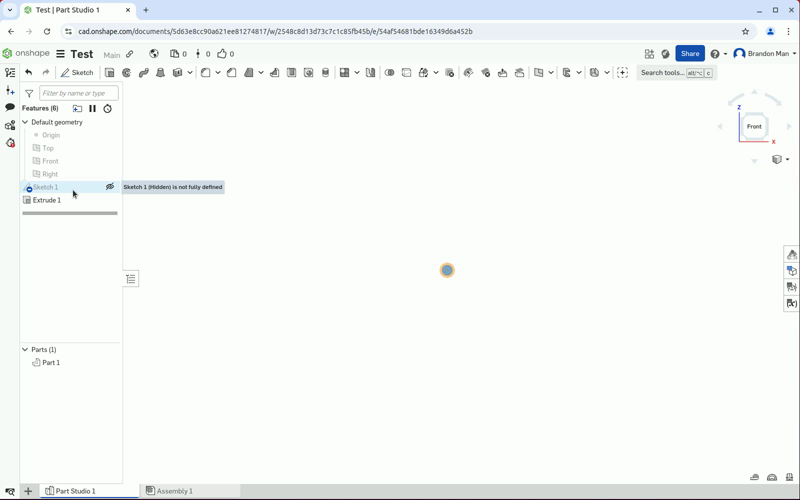
click(73, 189)
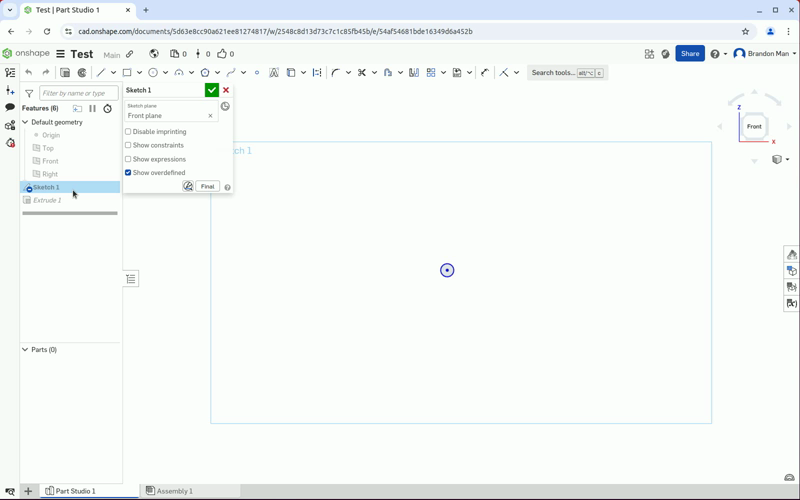
mouse_move(229, 92)
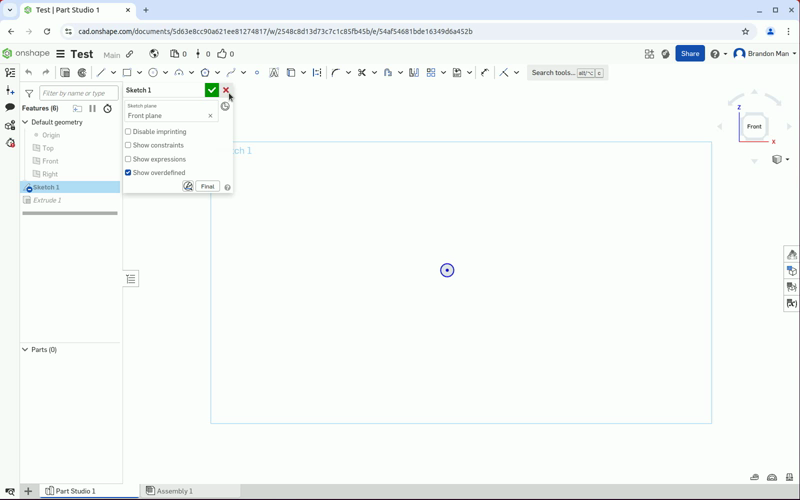
click(229, 92)
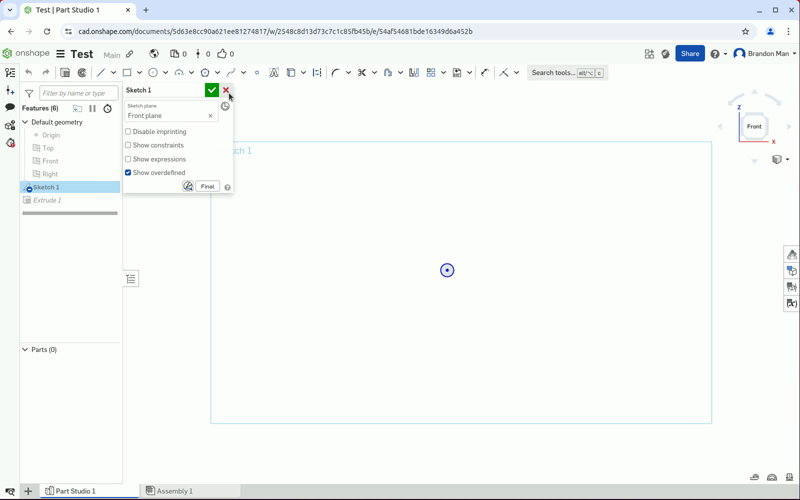
key(shift+s)
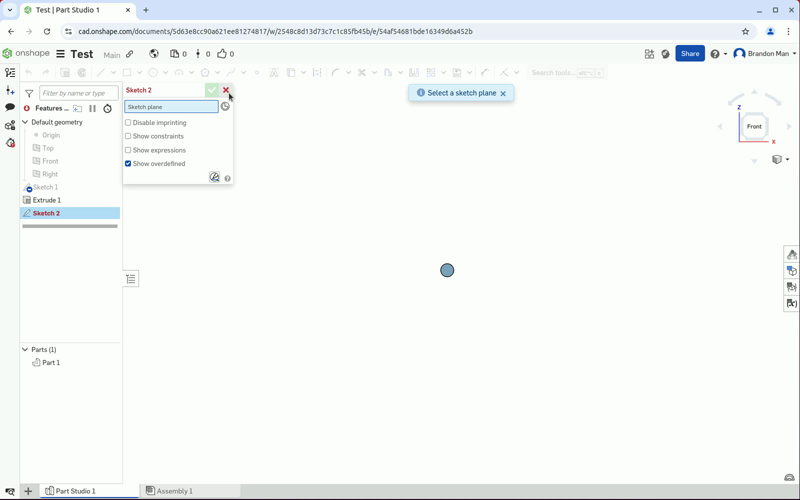
mouse_move(73, 163)
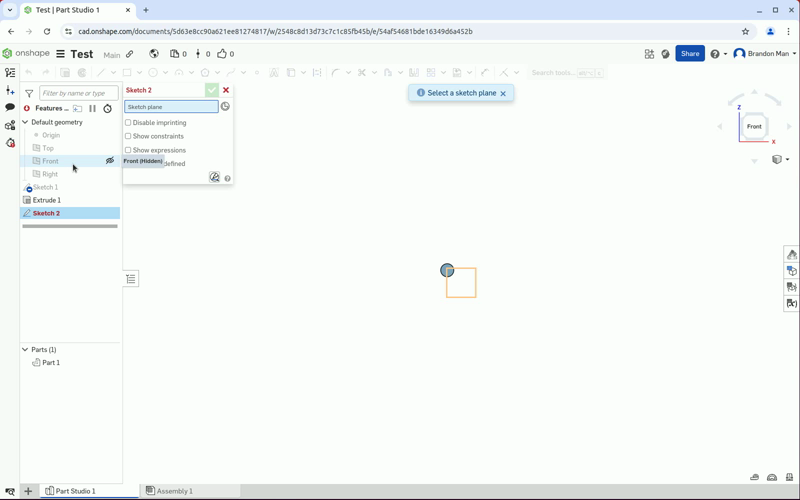
click(73, 163)
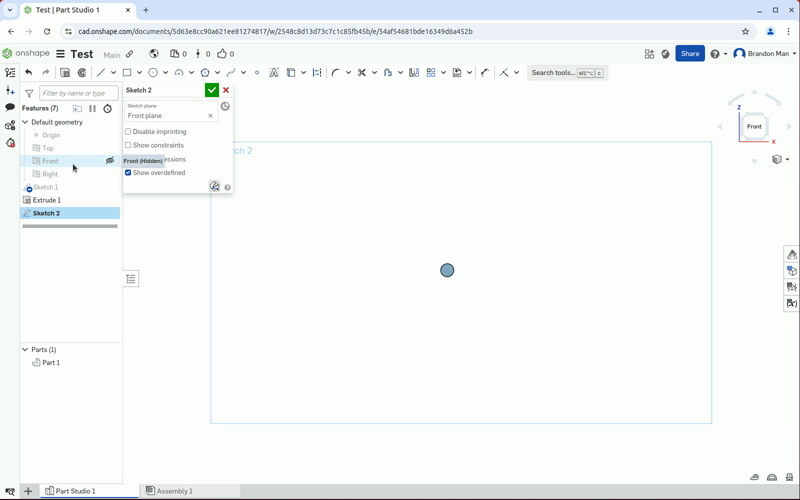
mouse_move(73, 352)
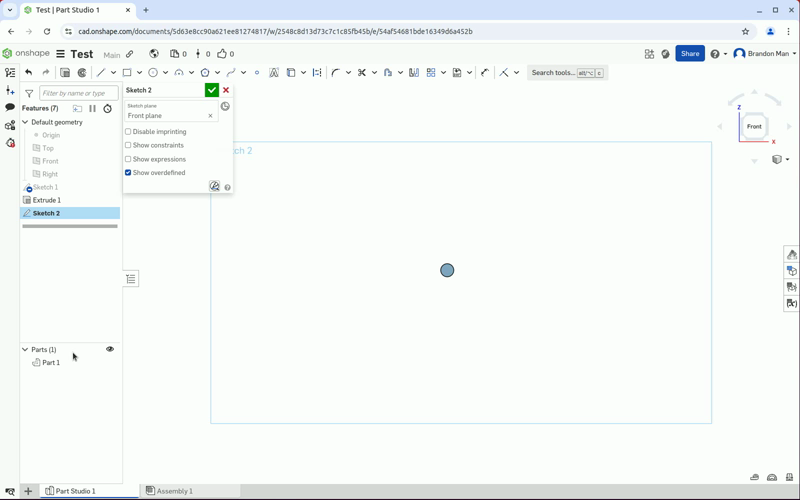
key(y)
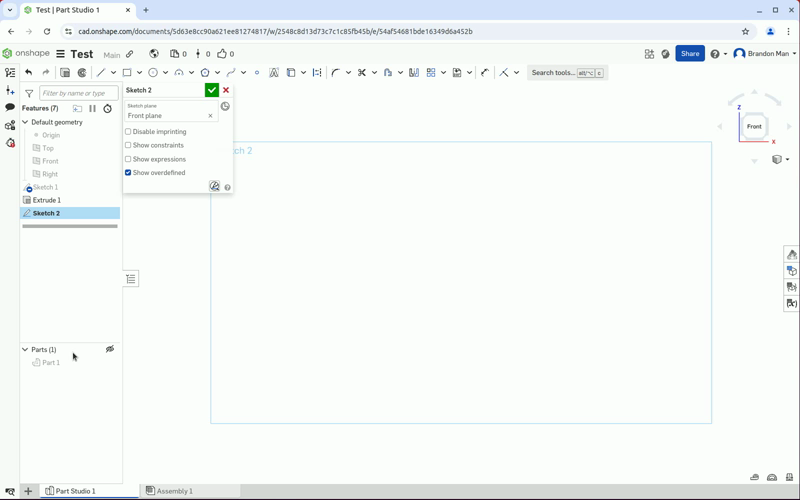
key(c)
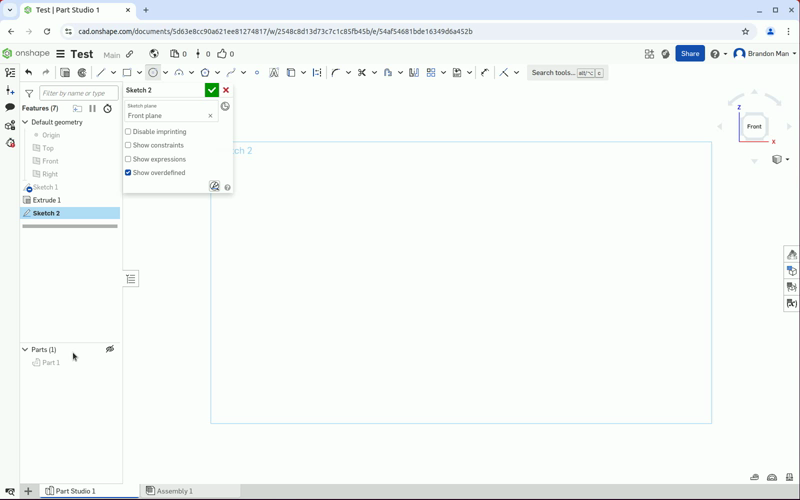
key_down(shift)
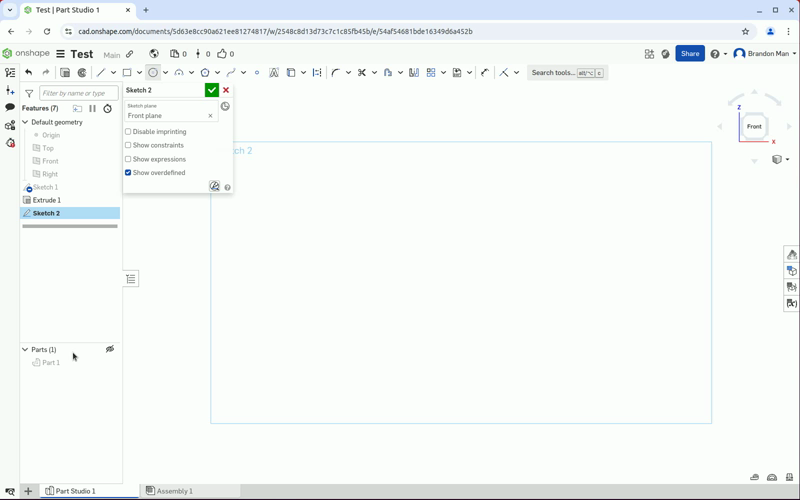
mouse_move(447, 270)
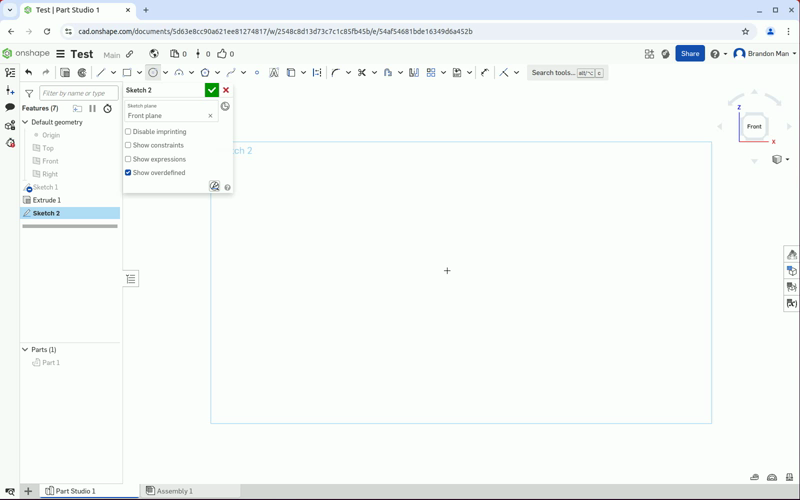
click(447, 270)
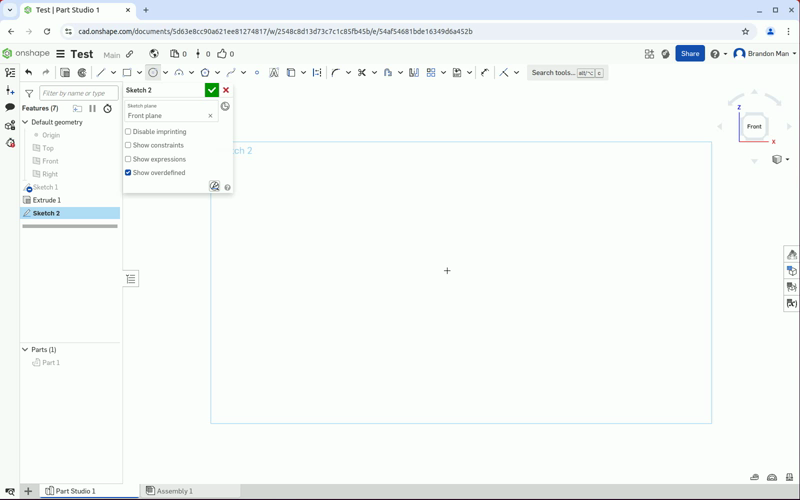
key_up(shift)
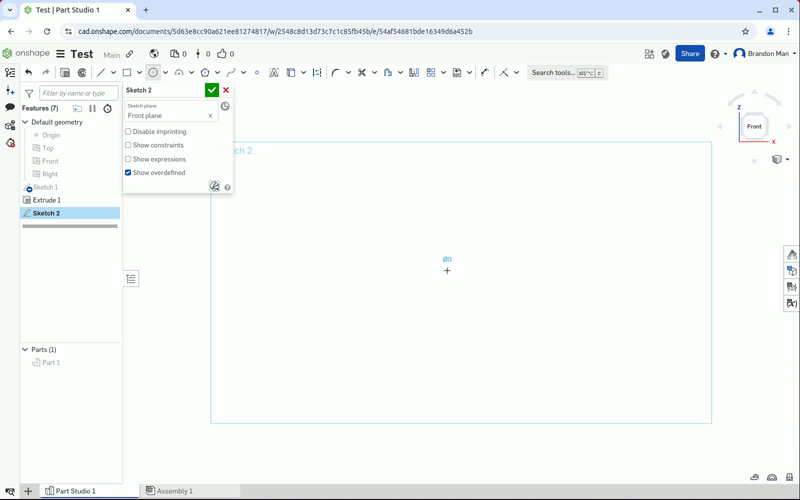
mouse_move(456, 270)
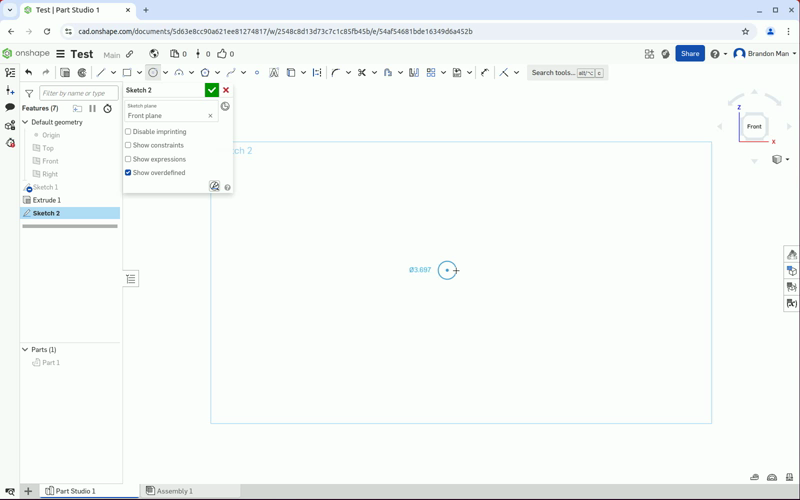
click(456, 270)
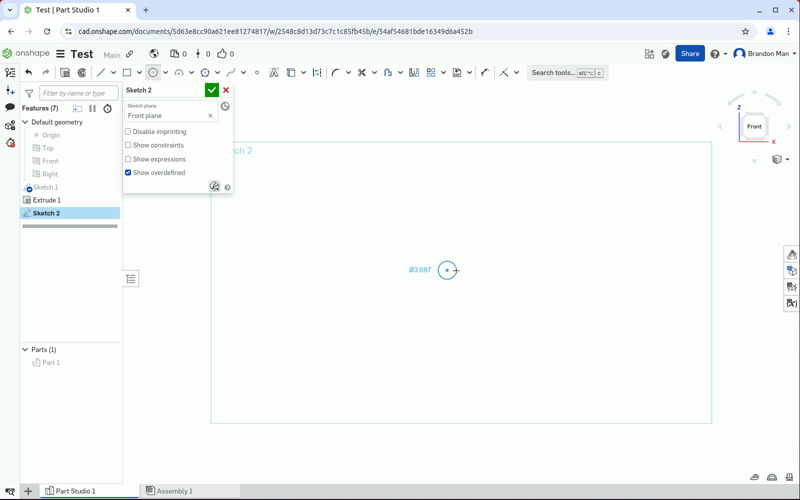
key(esc)
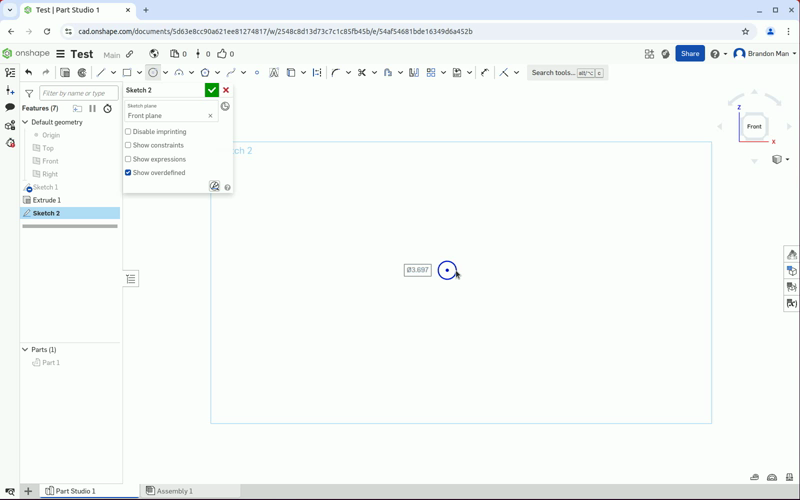
key(c)
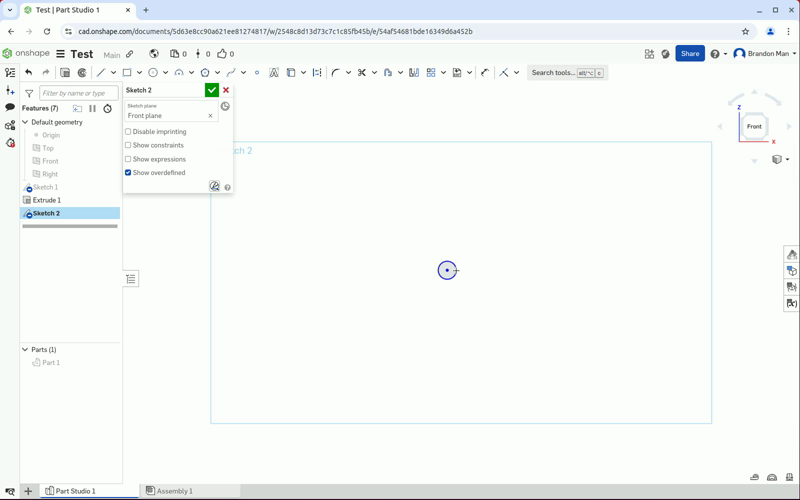
key_down(shift)
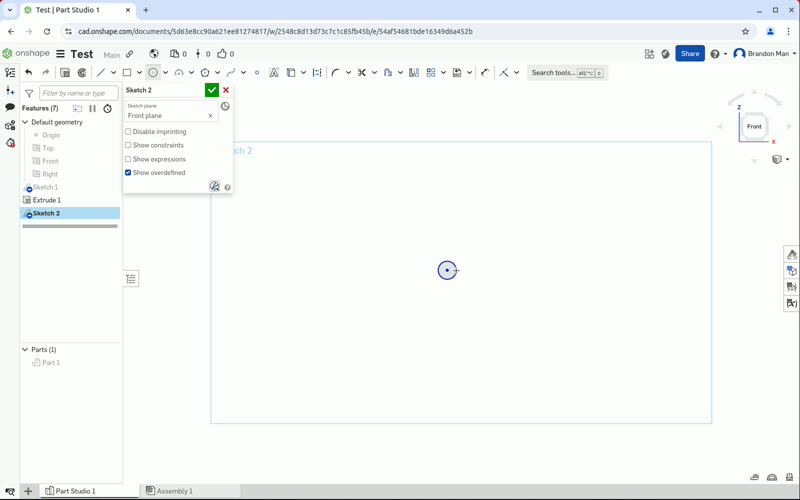
mouse_move(447, 270)
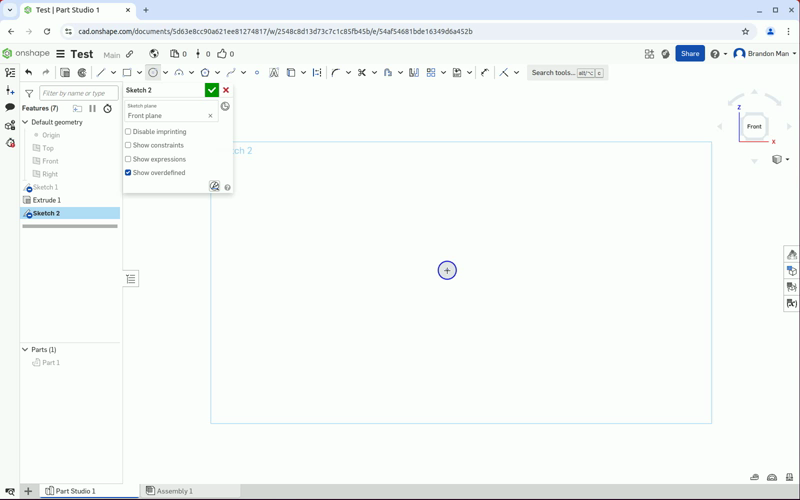
click(447, 270)
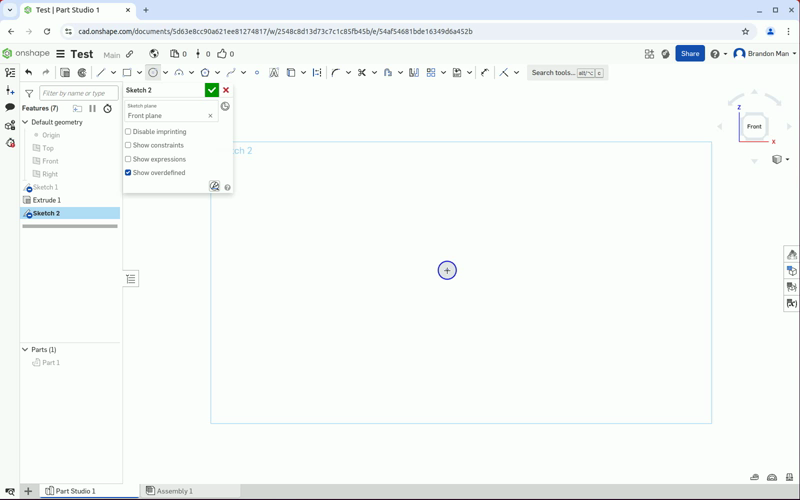
key_up(shift)
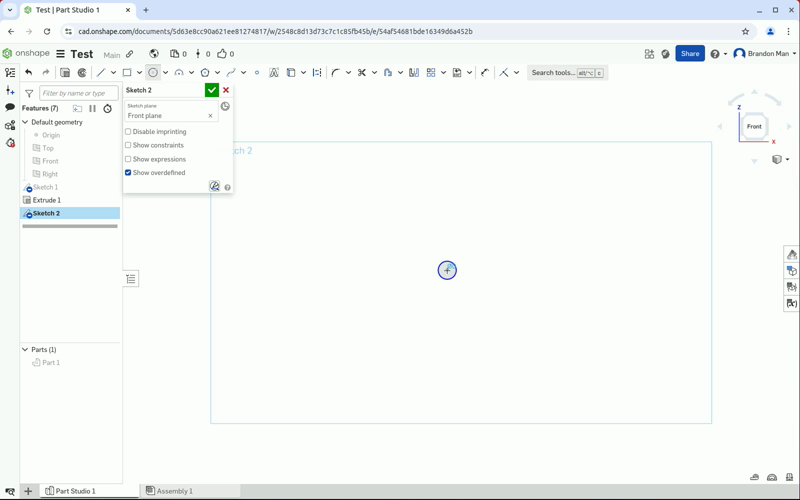
mouse_move(453, 270)
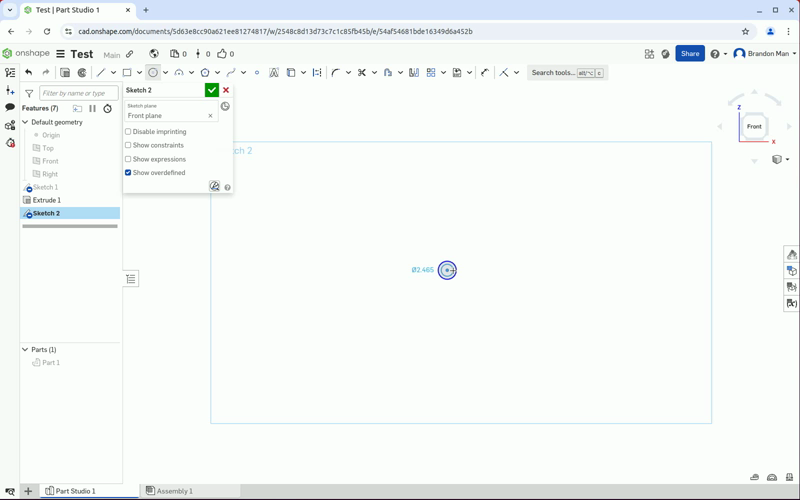
scroll(6)
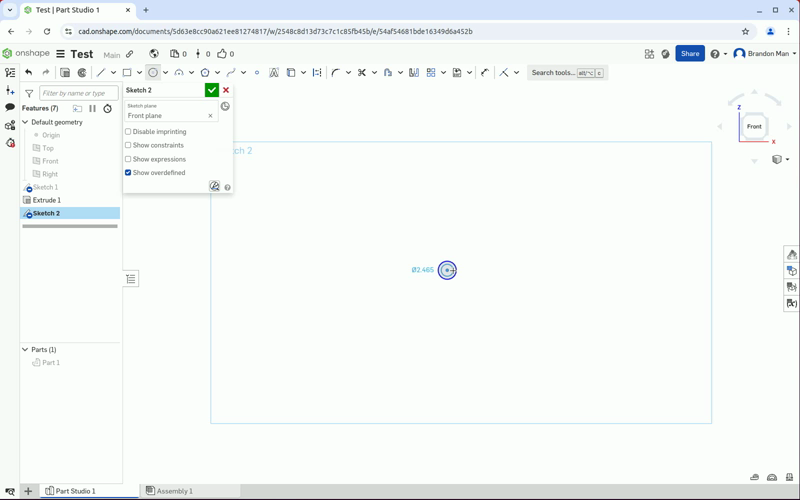
scroll(6)
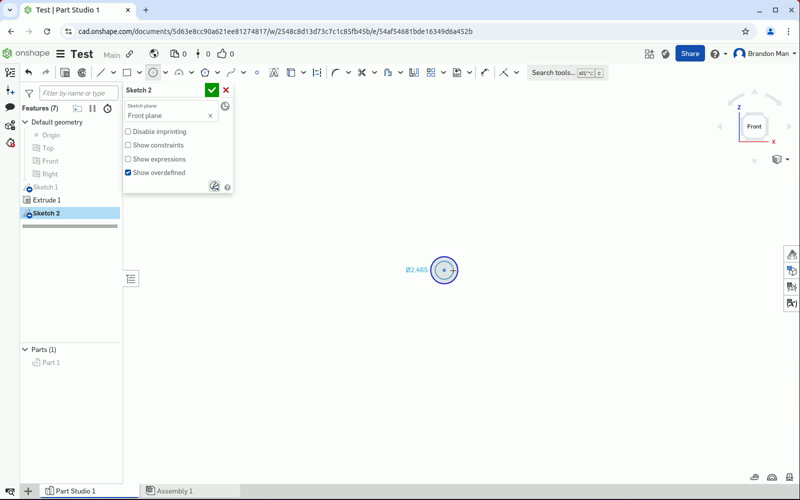
scroll(6)
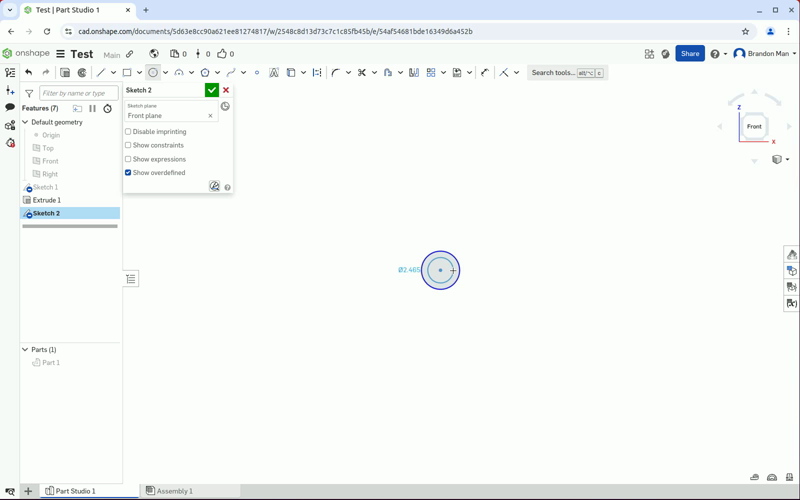
scroll(6)
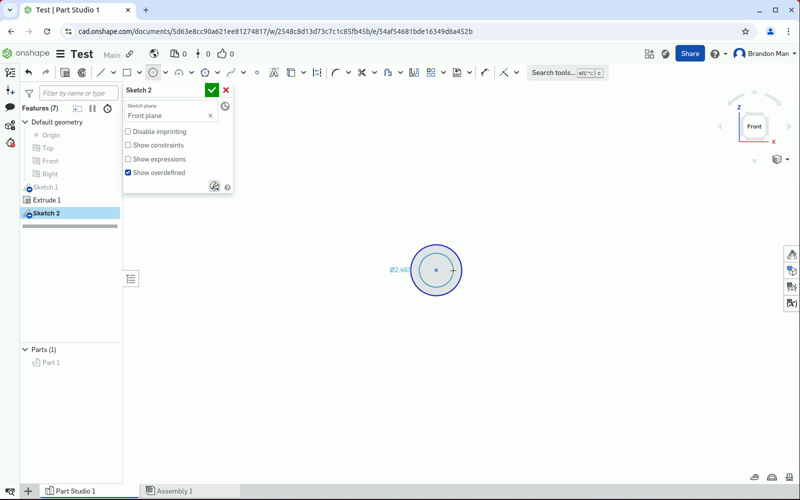
scroll(6)
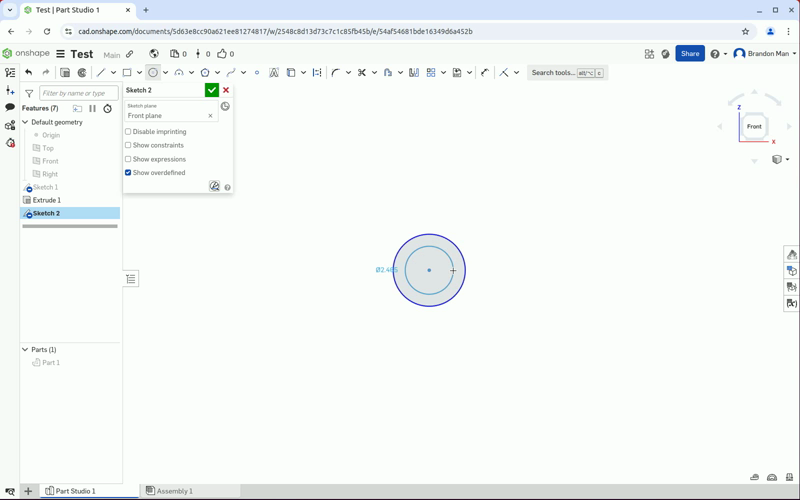
scroll(6)
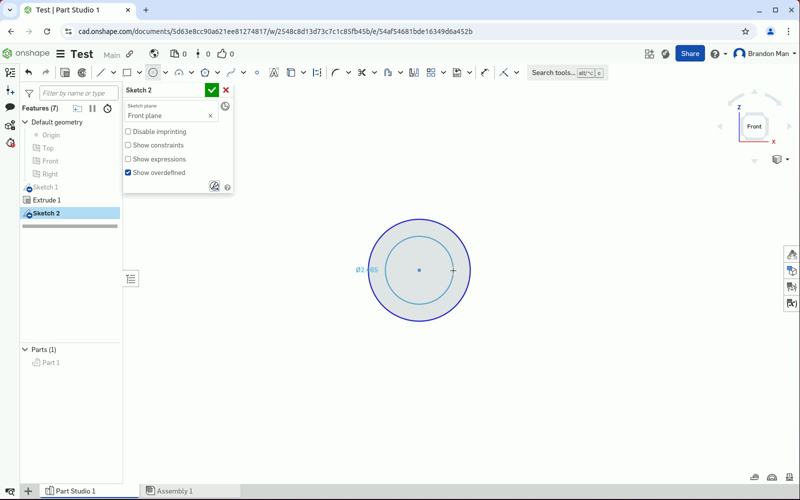
scroll(6)
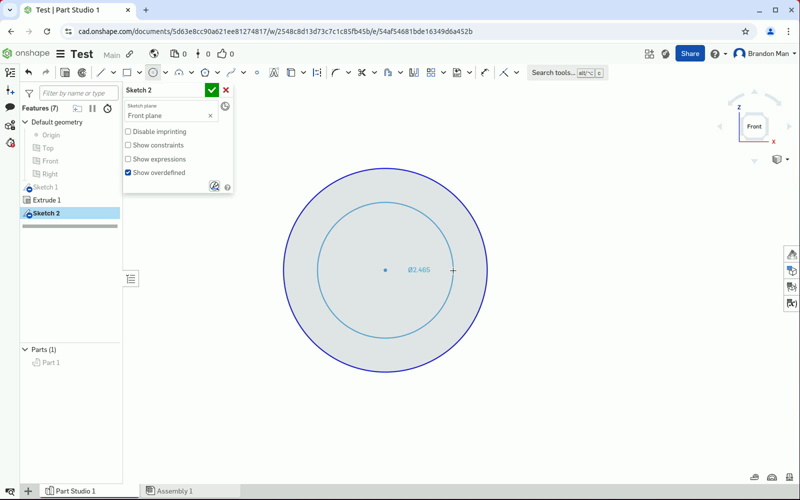
click(453, 270)
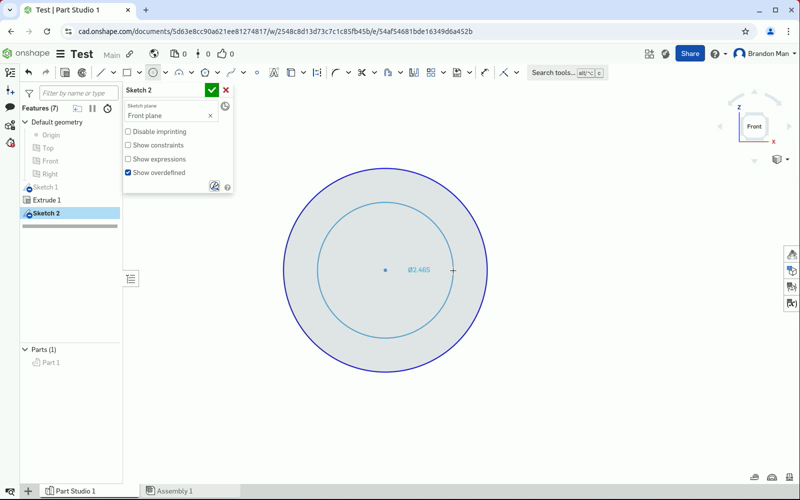
scroll(-6)
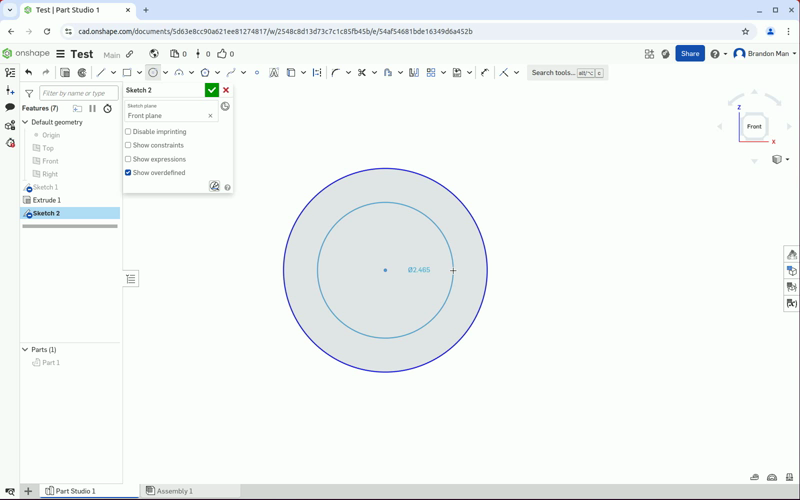
scroll(-6)
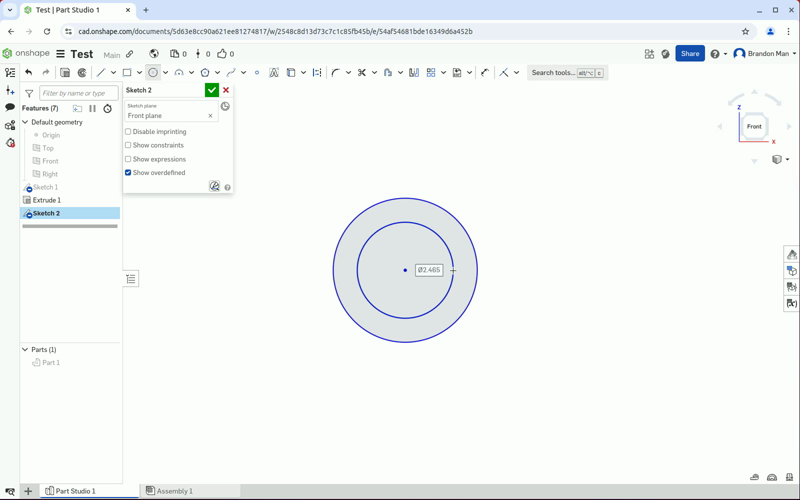
scroll(-6)
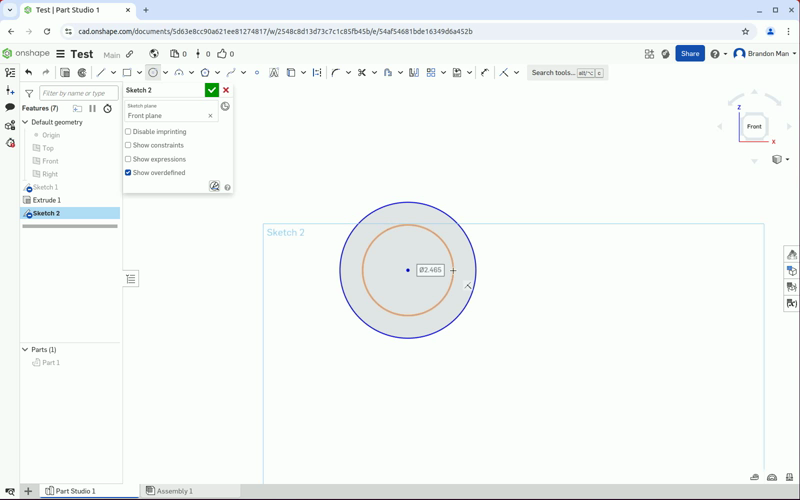
scroll(-6)
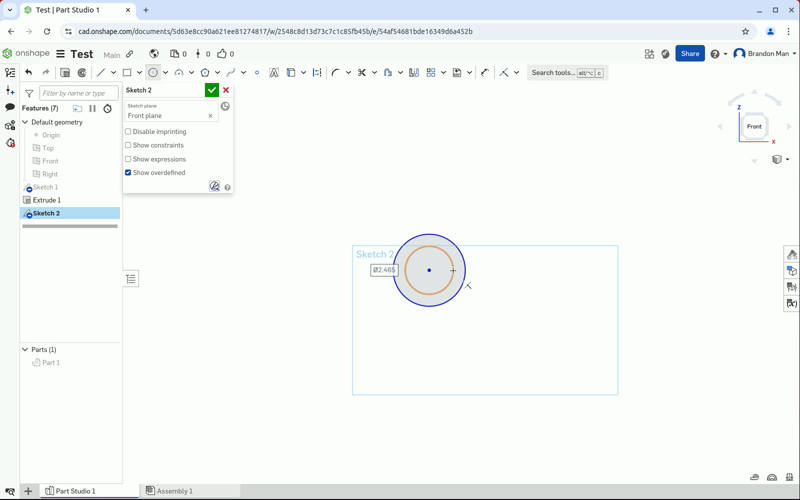
scroll(-6)
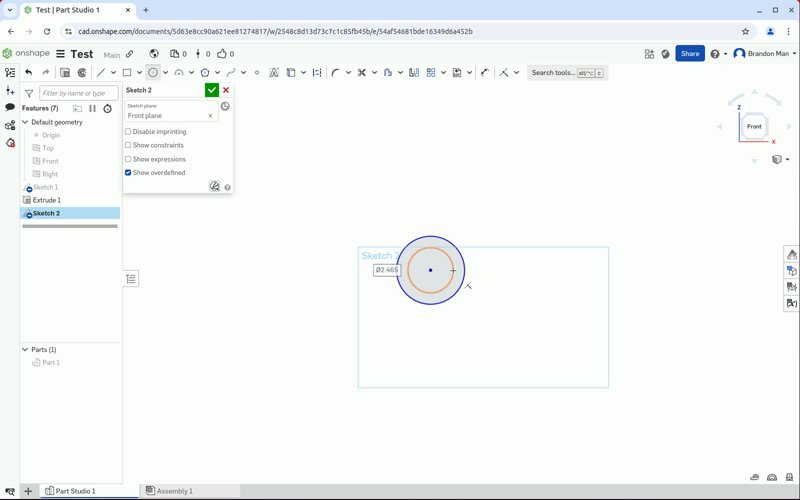
scroll(-6)
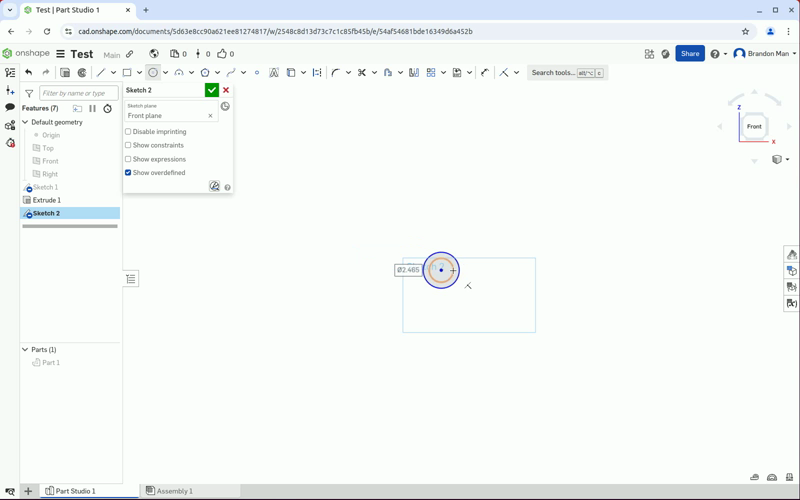
scroll(-6)
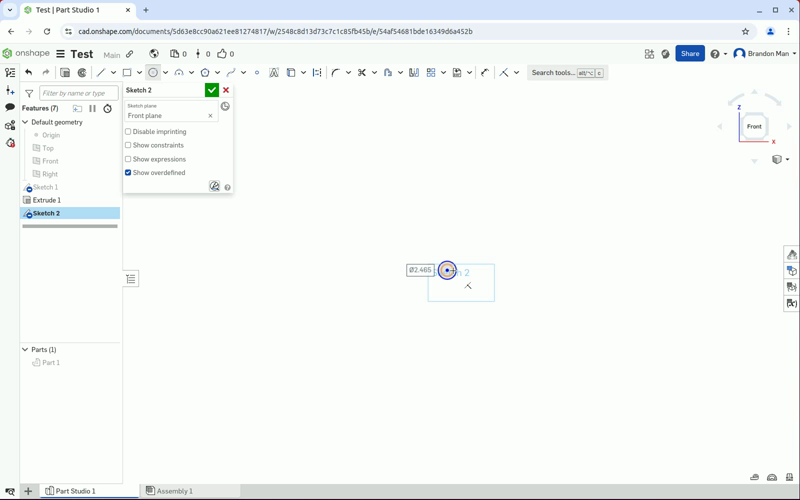
key(esc)
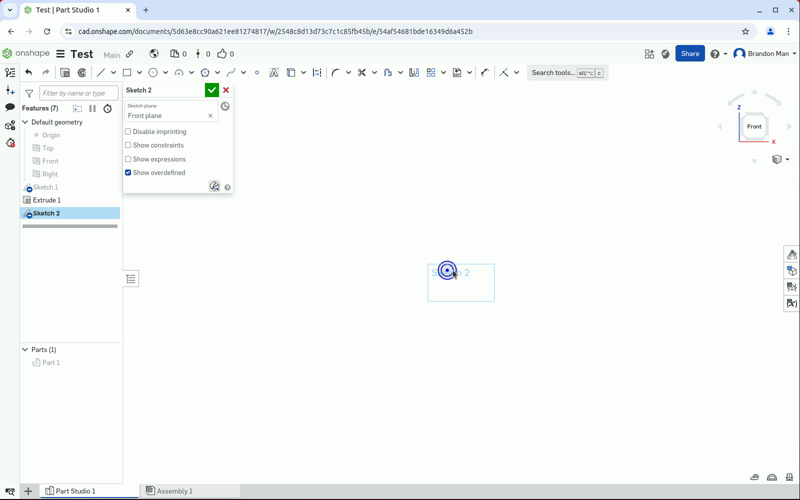
mouse_move(443, 264)
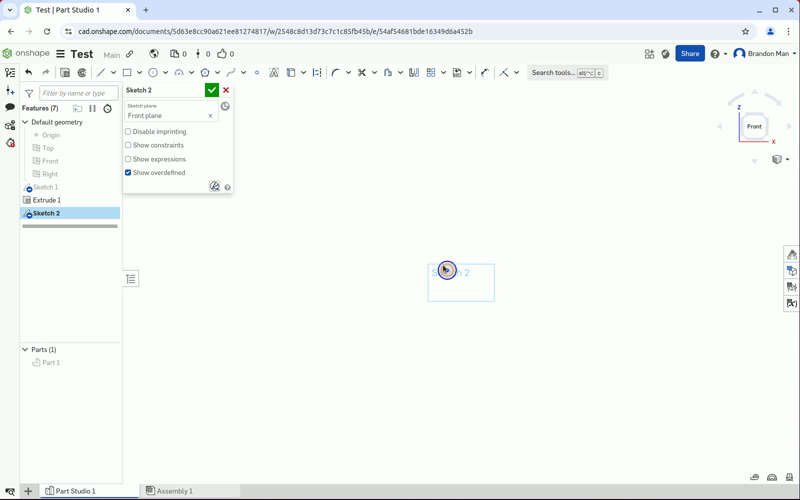
scroll(6)
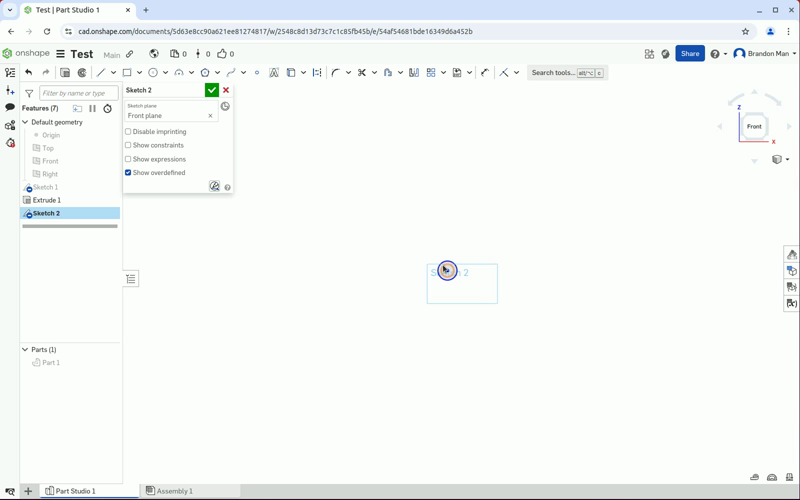
scroll(6)
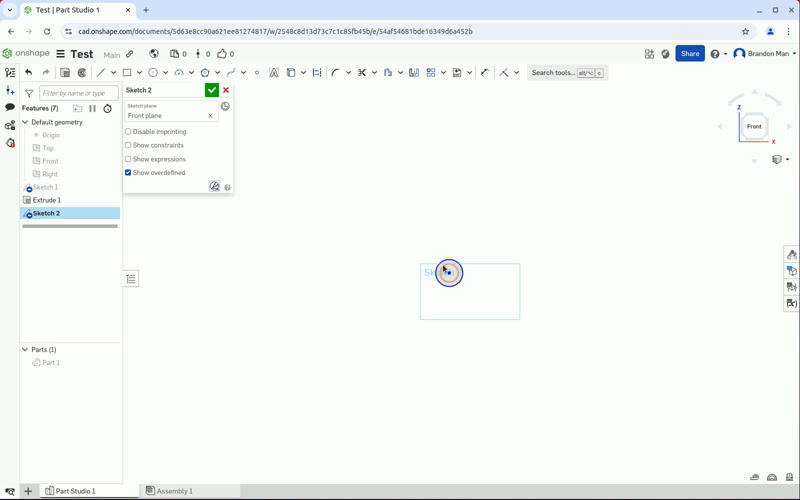
scroll(6)
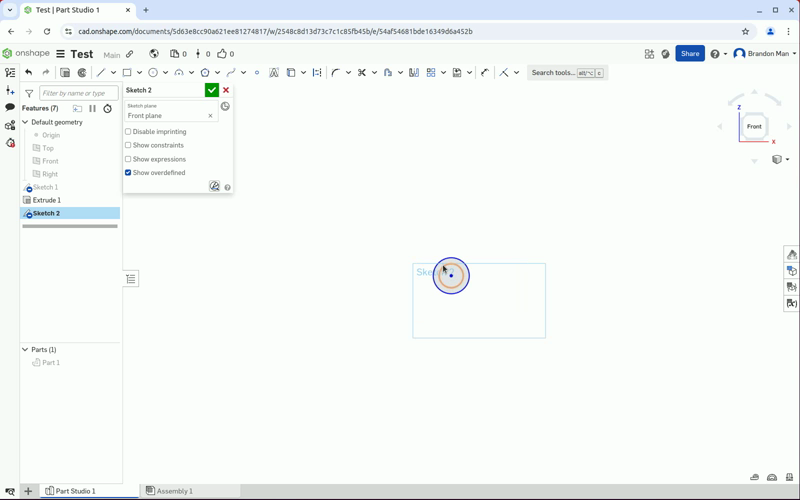
scroll(6)
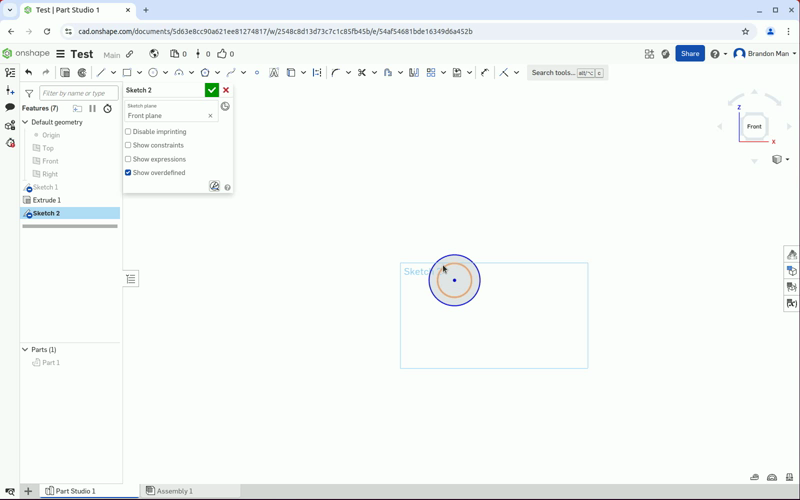
scroll(6)
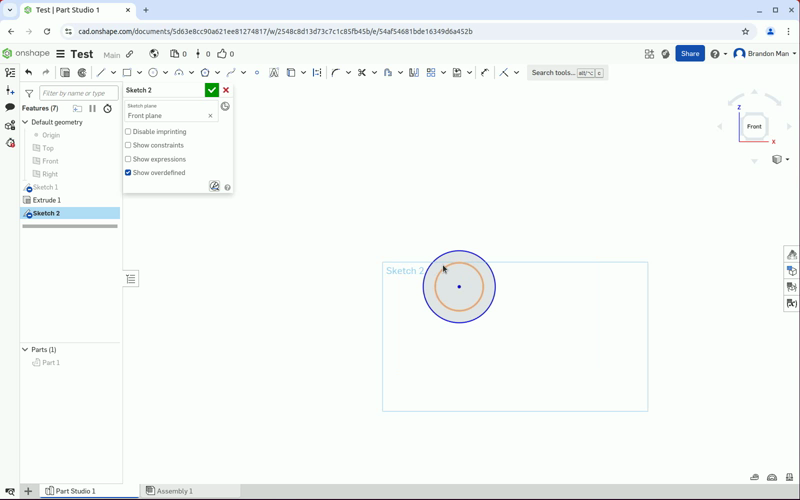
scroll(6)
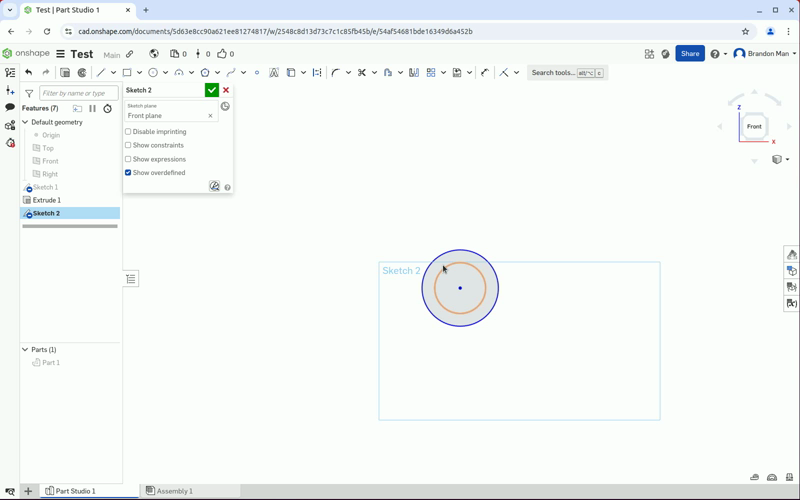
scroll(6)
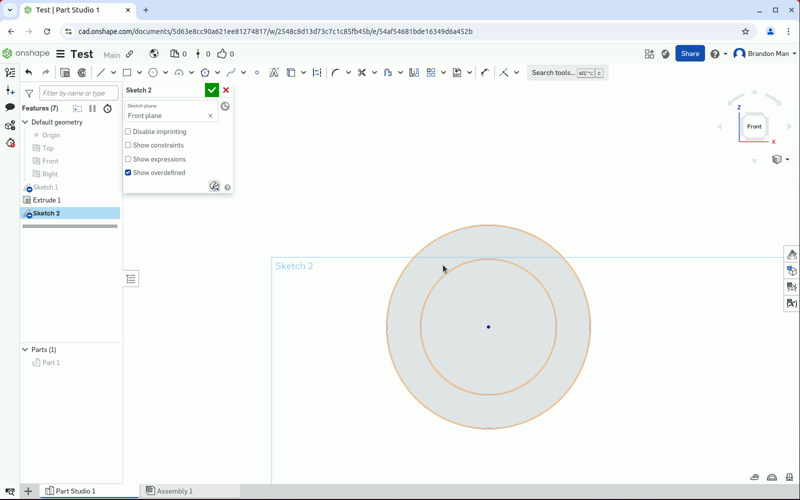
click(443, 264)
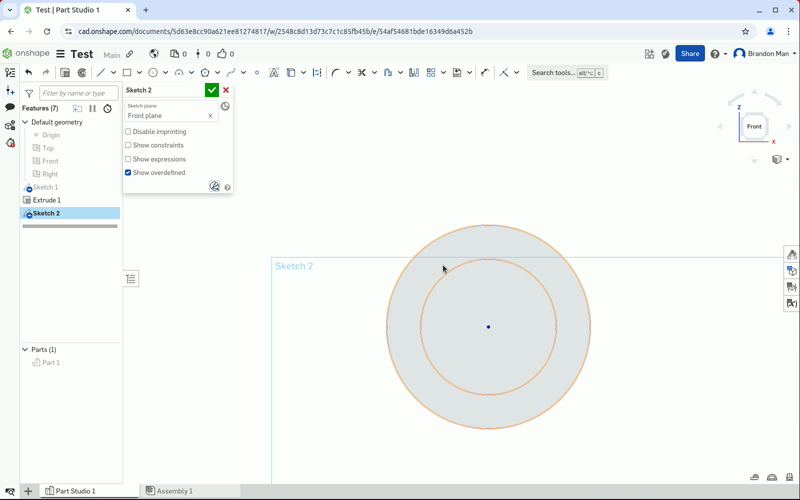
scroll(-6)
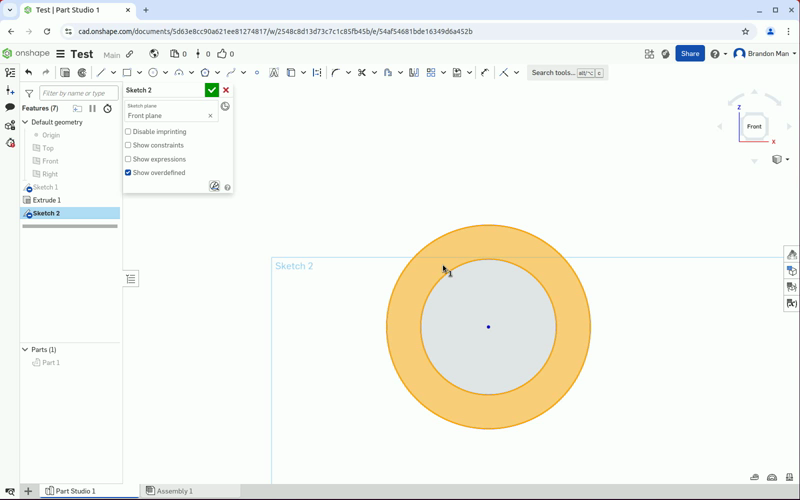
scroll(-6)
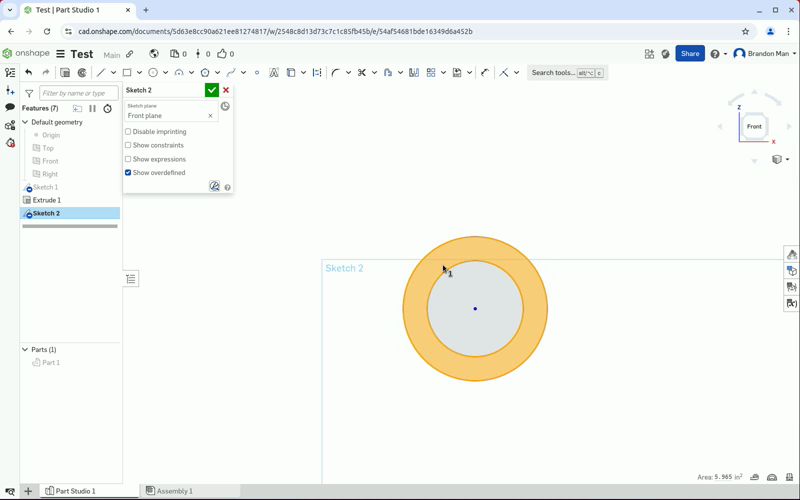
scroll(-6)
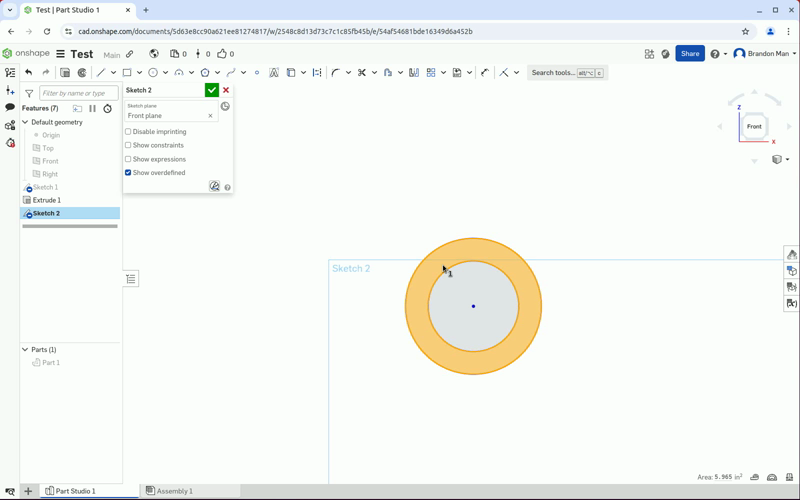
scroll(-6)
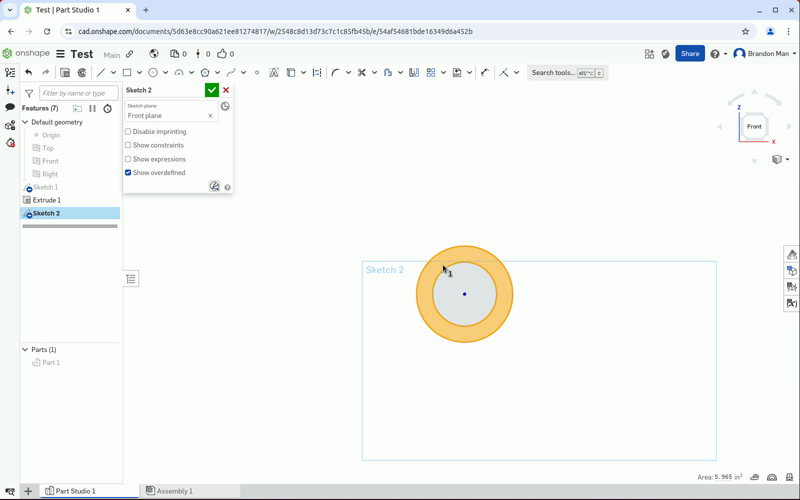
scroll(-6)
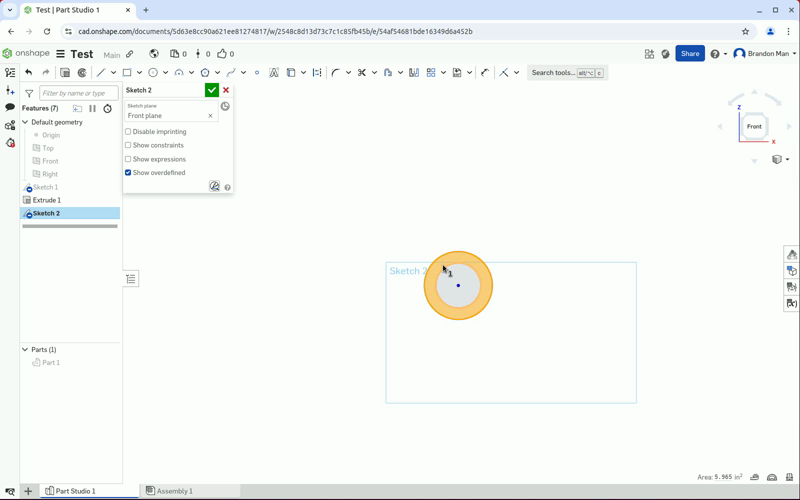
scroll(-6)
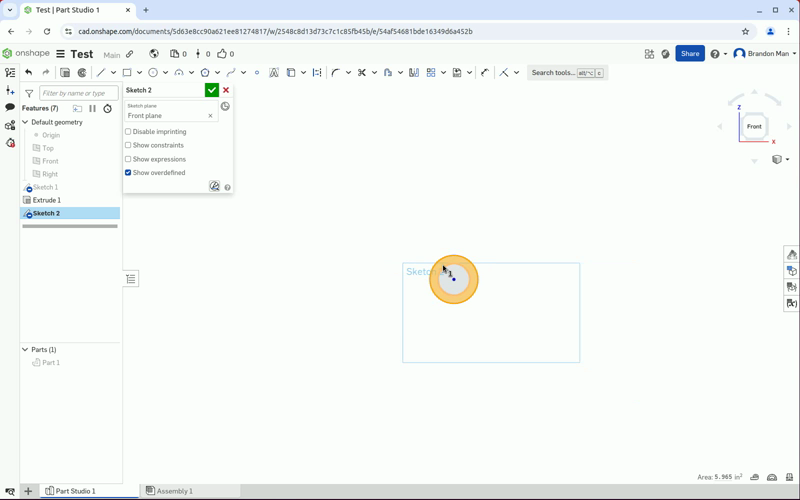
scroll(-6)
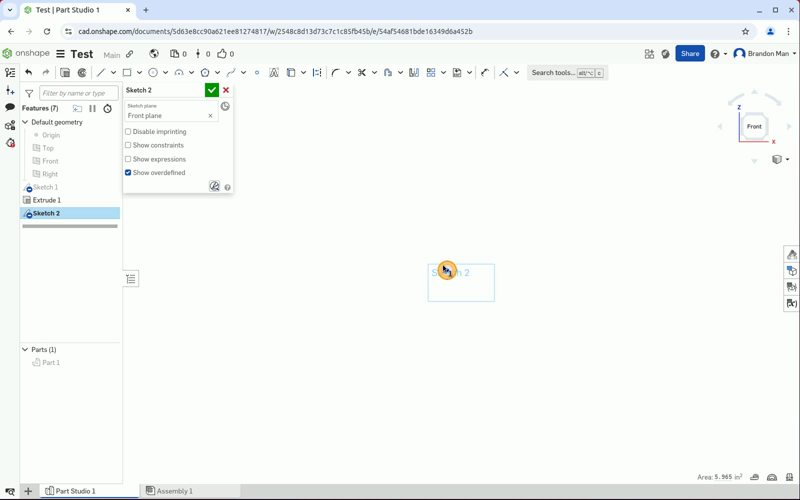
mouse_move(73, 352)
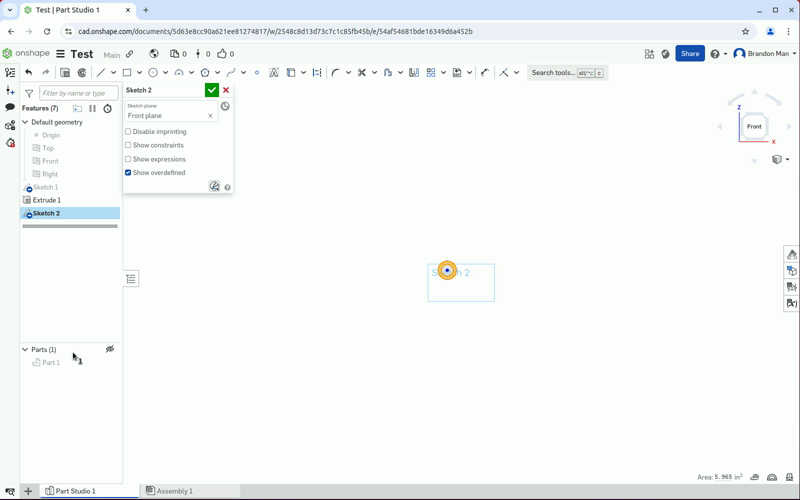
key(shift+y)
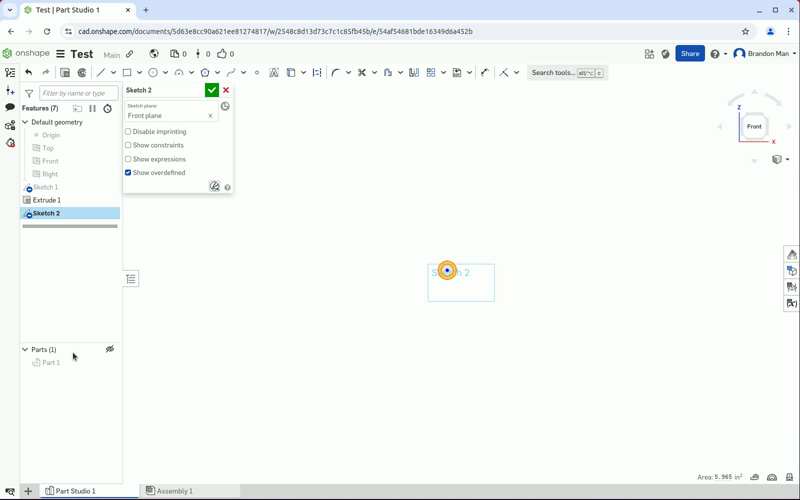
key(shift+e)
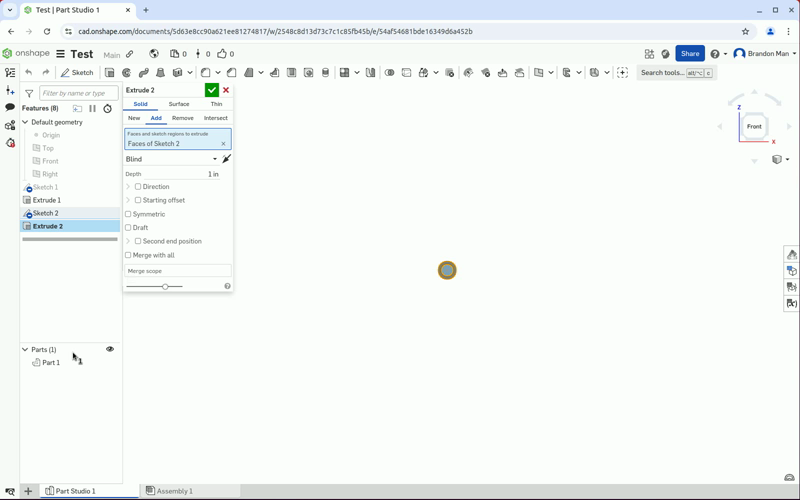
mouse_move(143, 106)
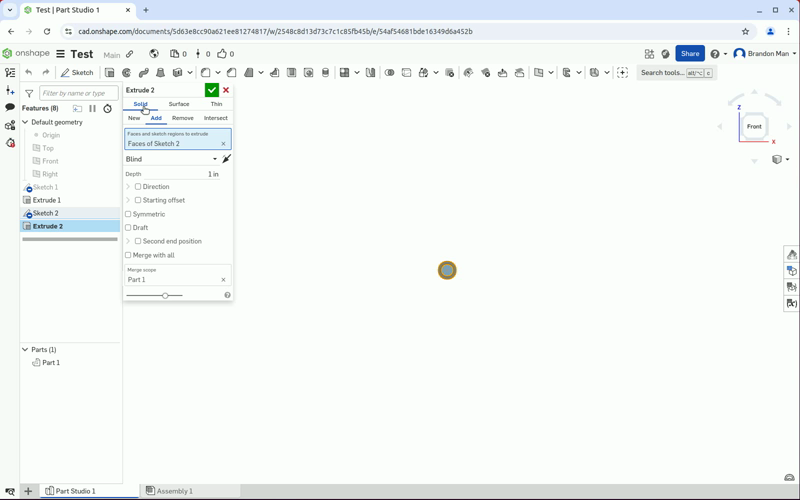
click(143, 106)
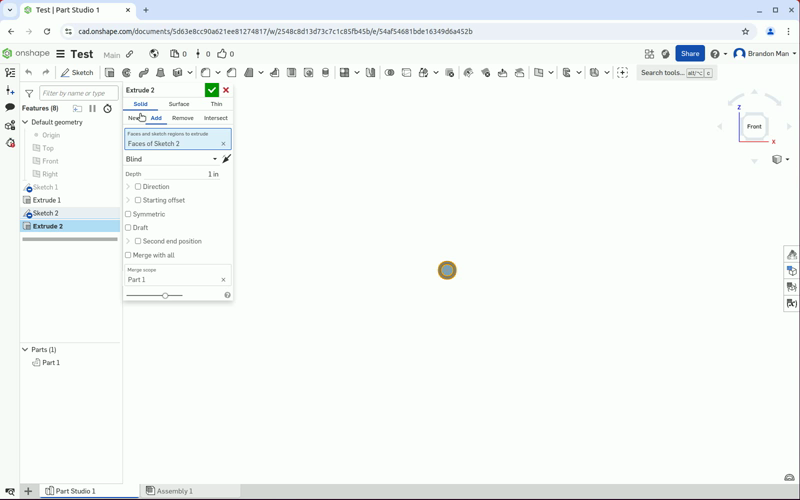
mouse_move(137, 120)
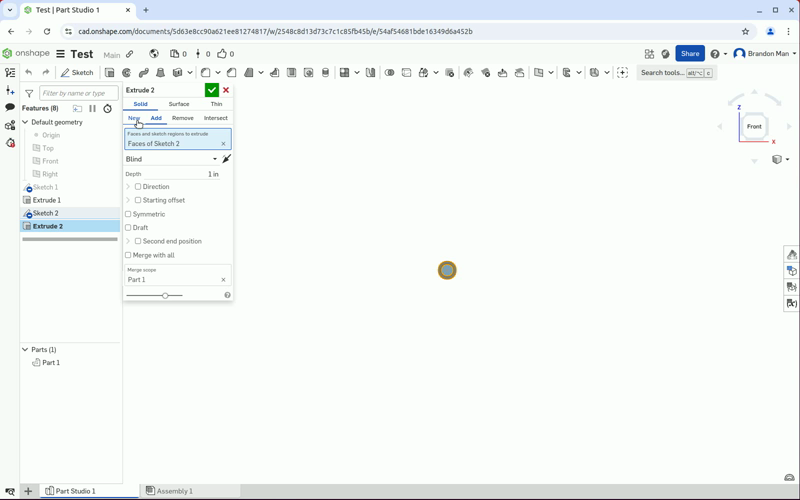
click(137, 120)
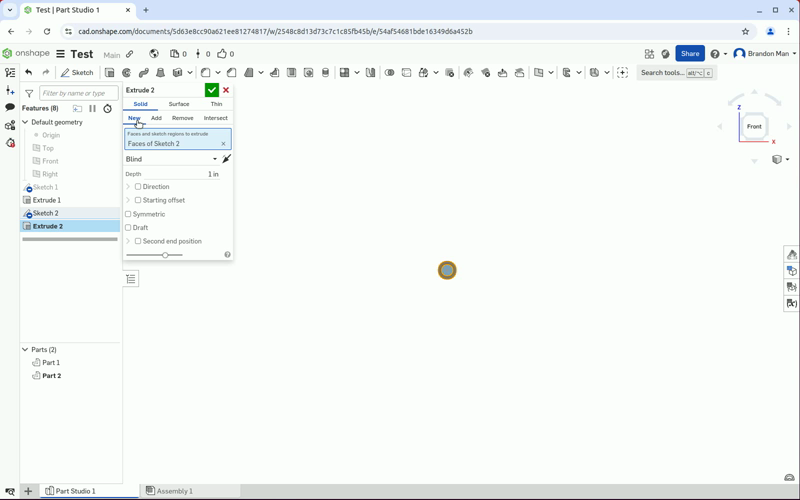
key(tab, 4)
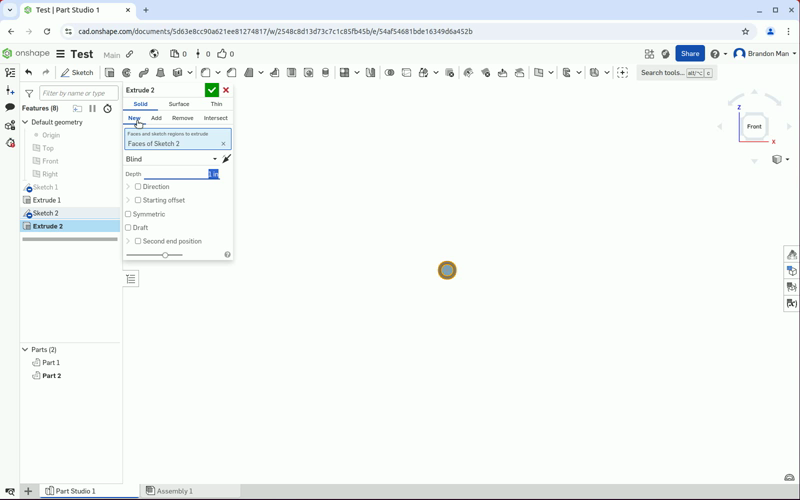
text(-1.685)
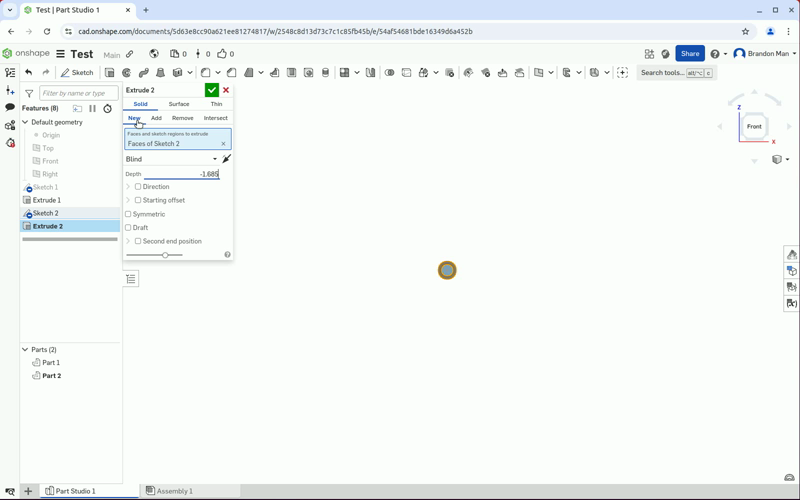
key(enter)
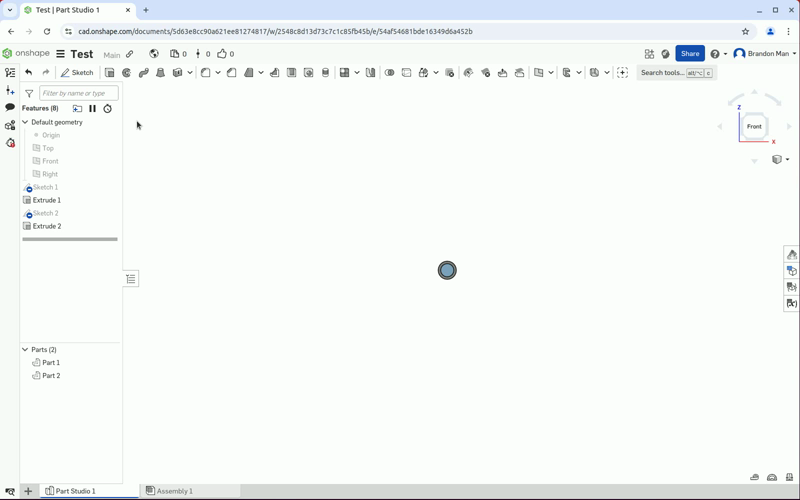
key(shift+h)
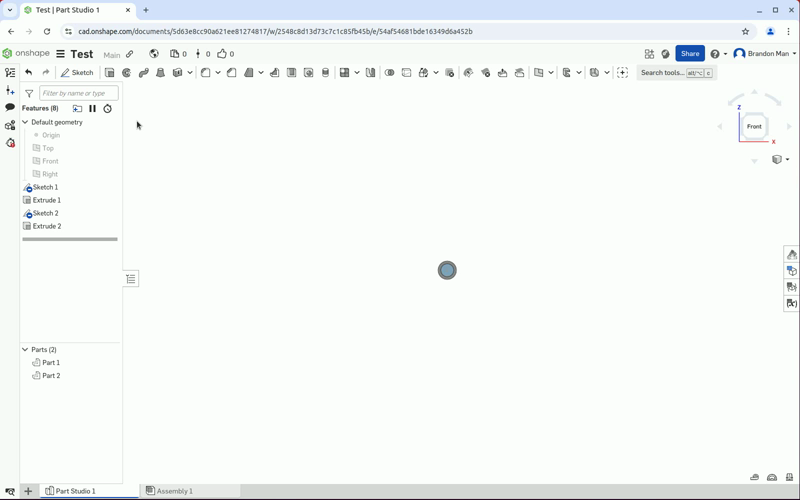
key(shift+h)
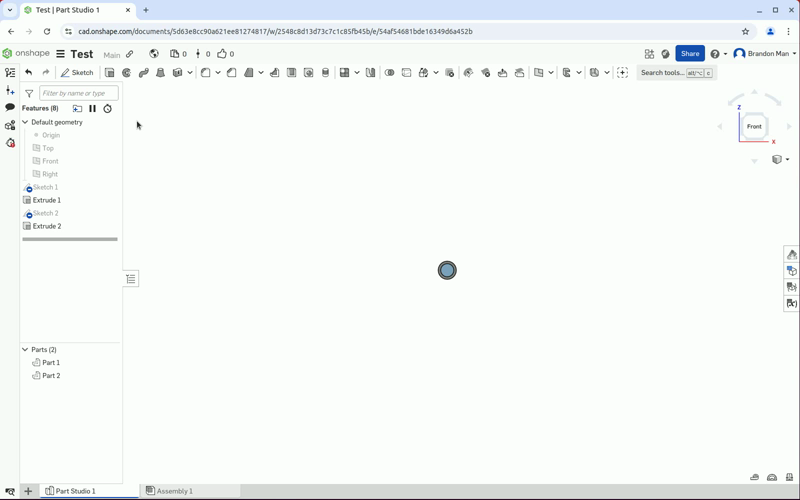
mouse_move(73, 189)
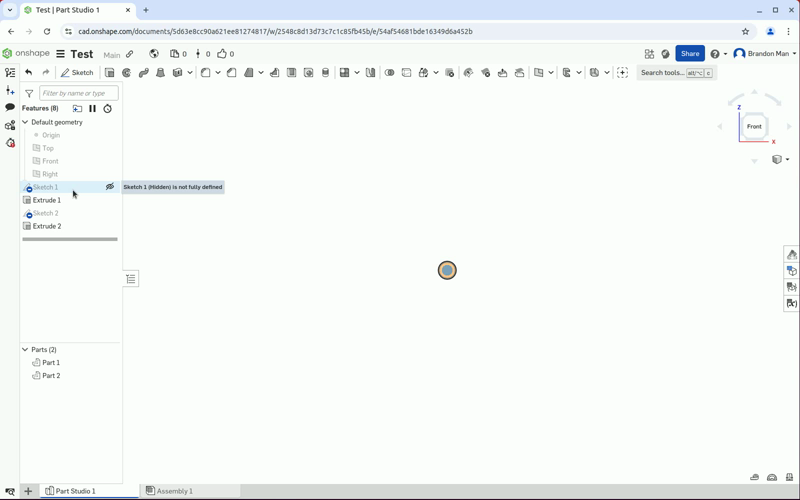
click(73, 189)
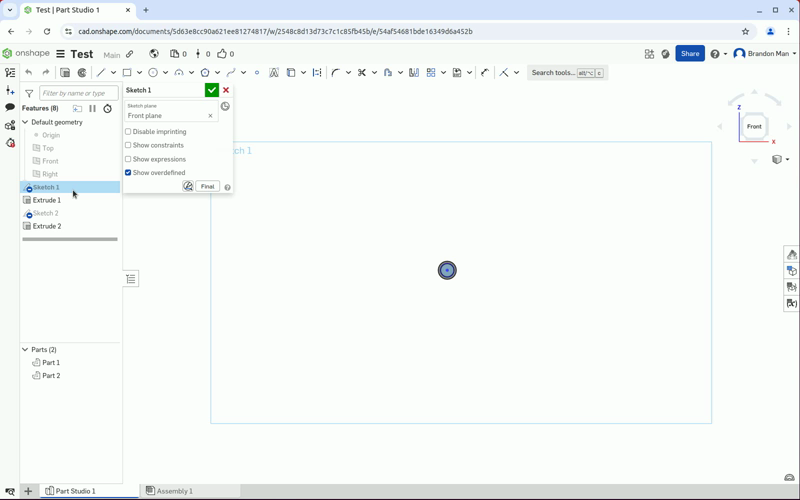
mouse_move(229, 92)
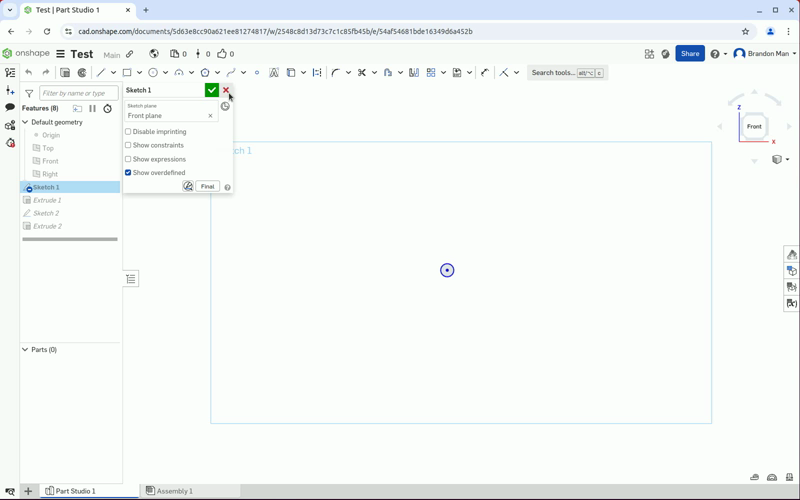
click(229, 92)
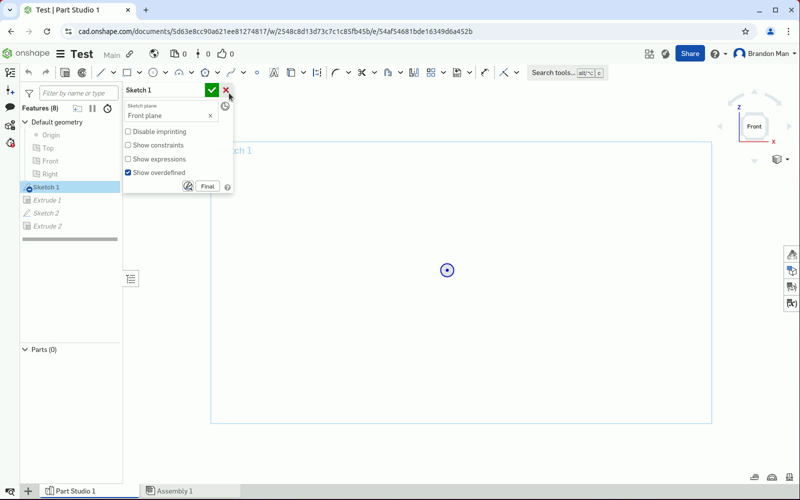
key(shift+s)
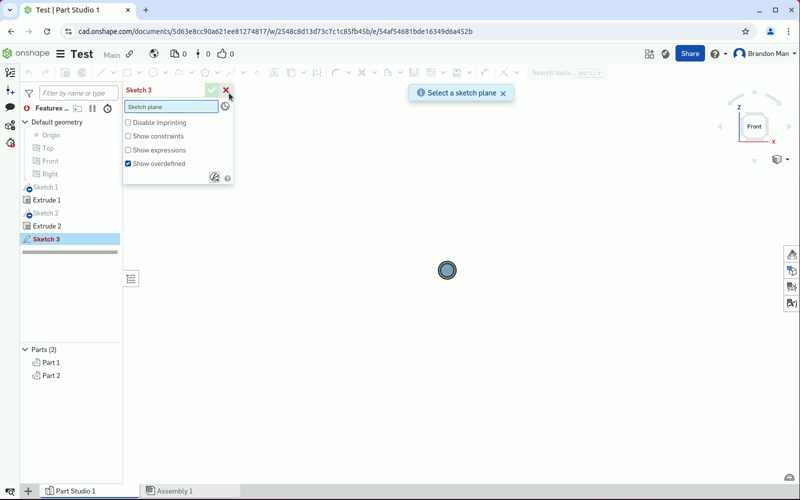
mouse_move(73, 163)
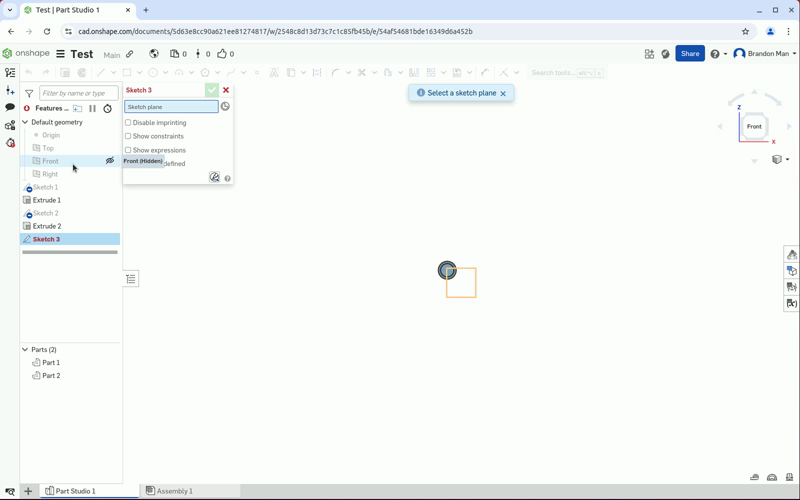
click(73, 163)
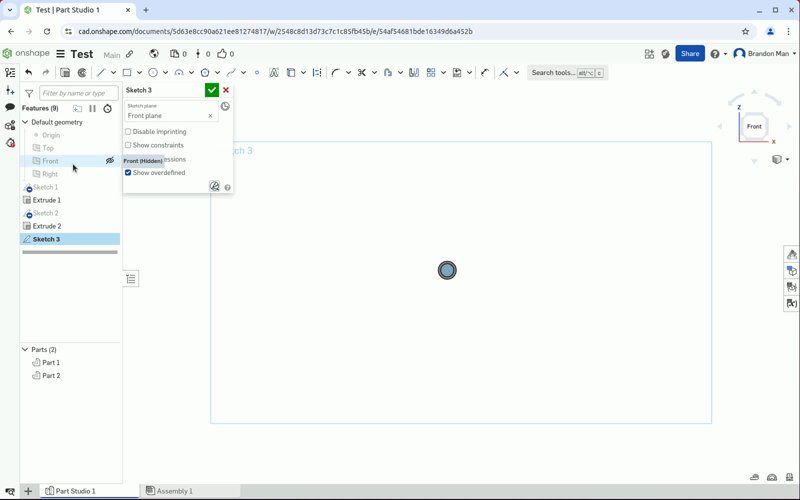
mouse_move(73, 352)
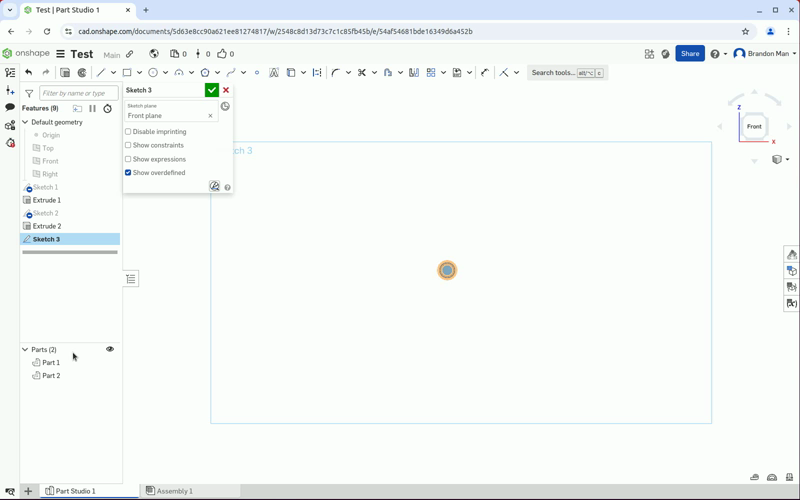
key(y)
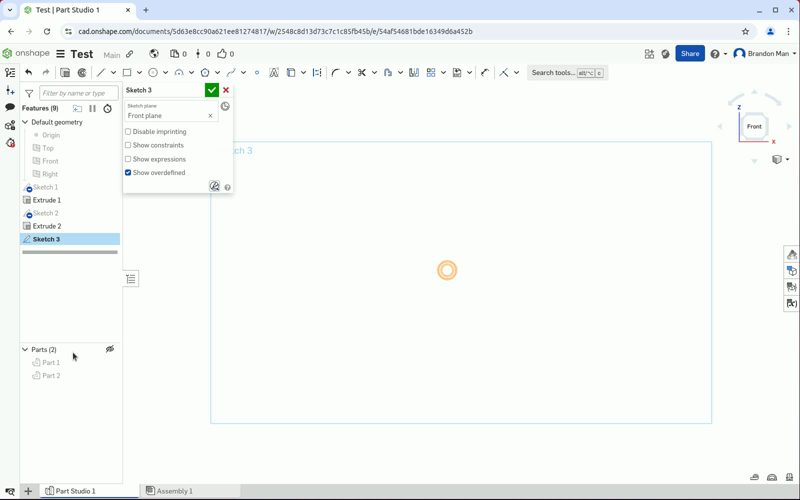
key(c)
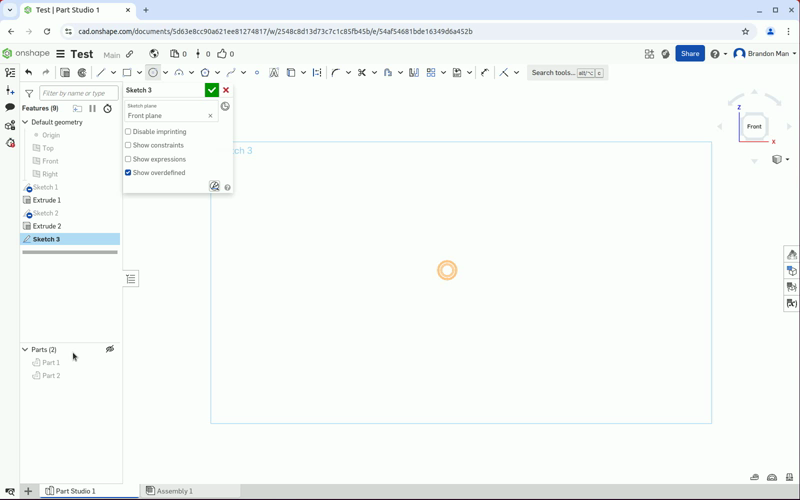
key_down(shift)
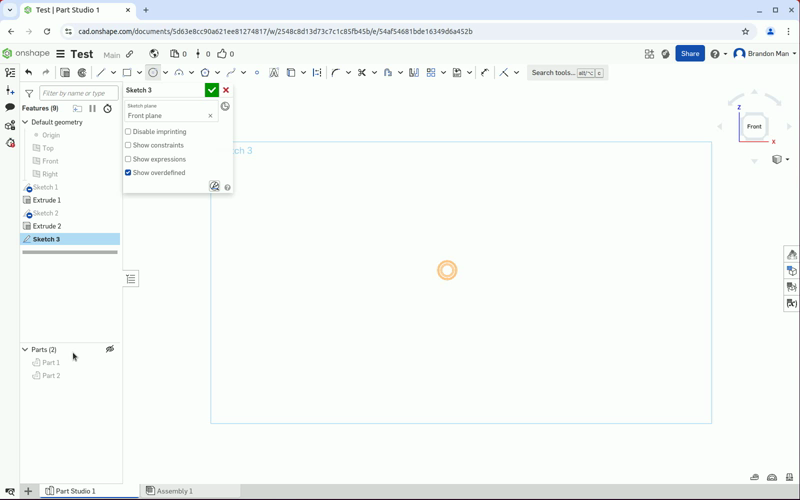
mouse_move(447, 270)
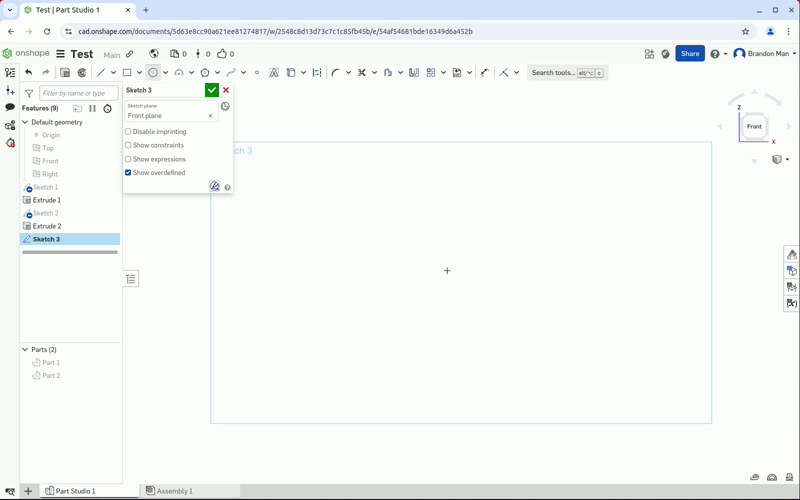
click(447, 270)
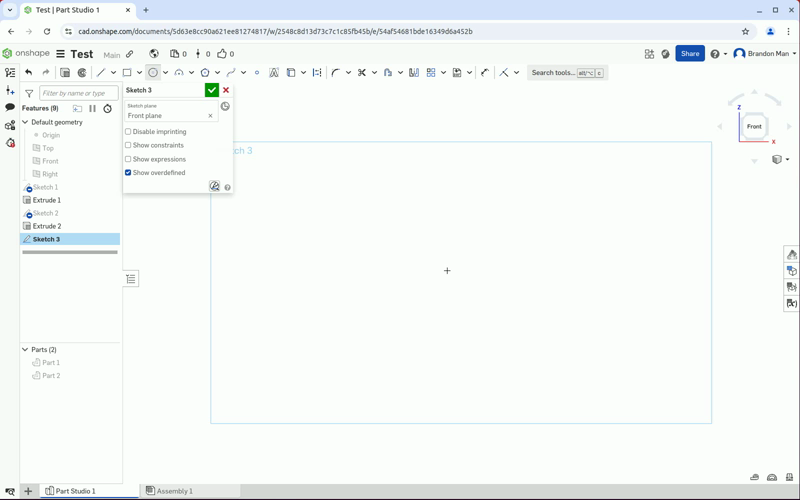
key_up(shift)
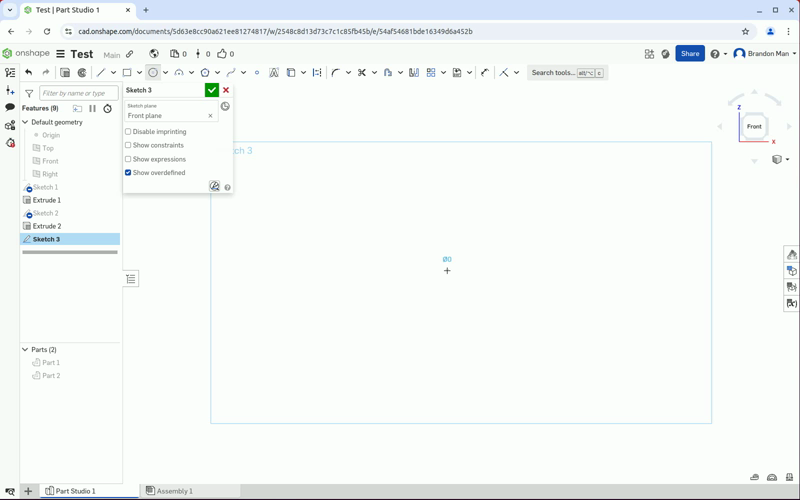
mouse_move(453, 270)
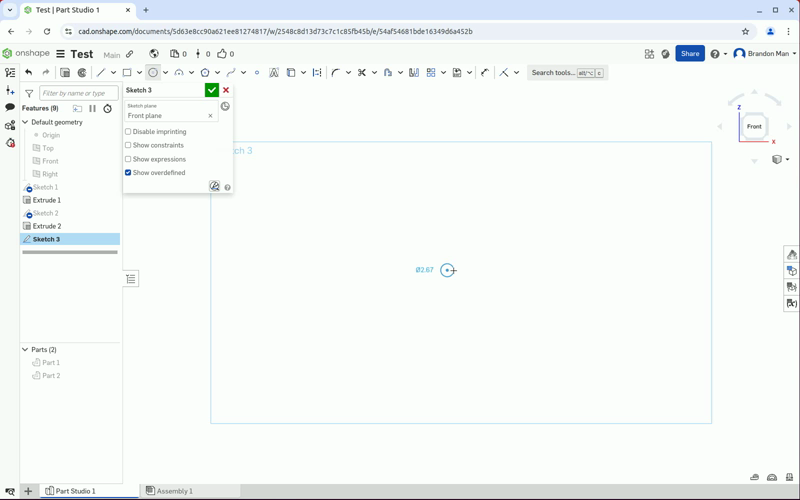
click(453, 270)
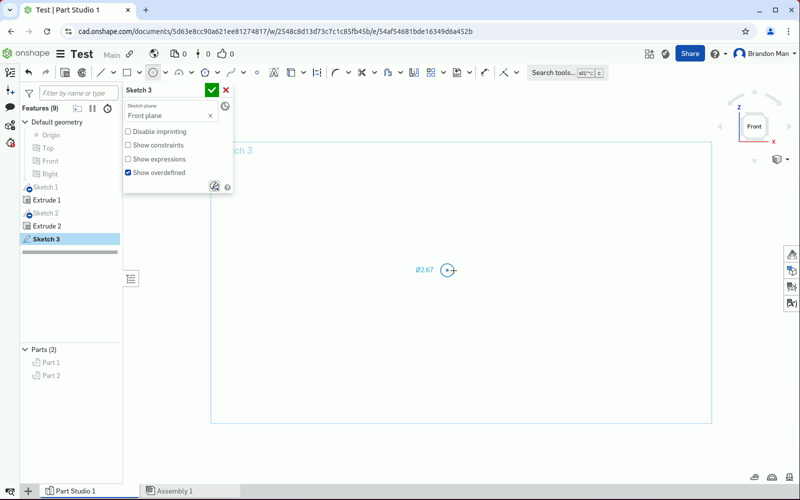
key(esc)
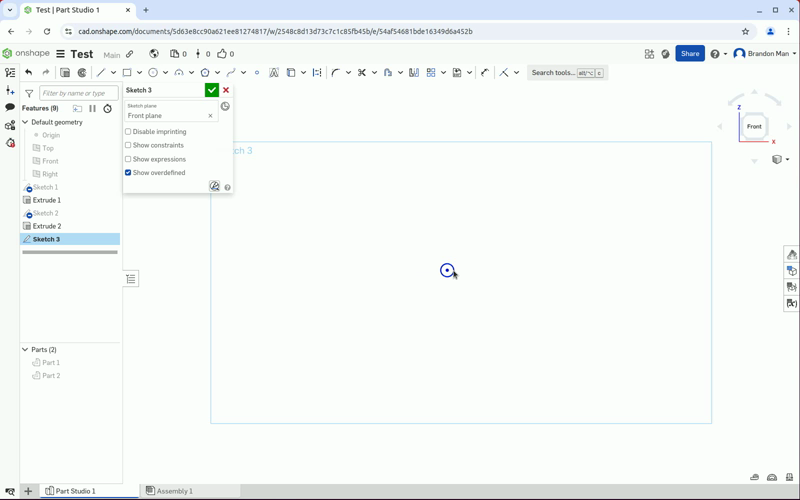
mouse_move(450, 269)
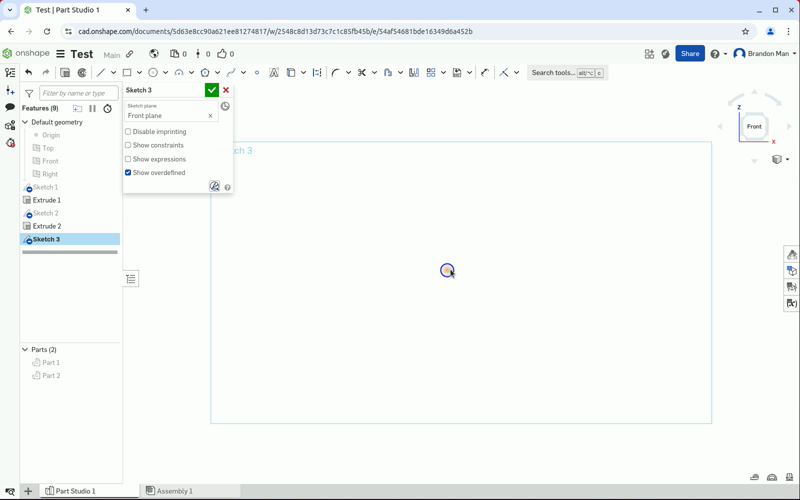
scroll(6)
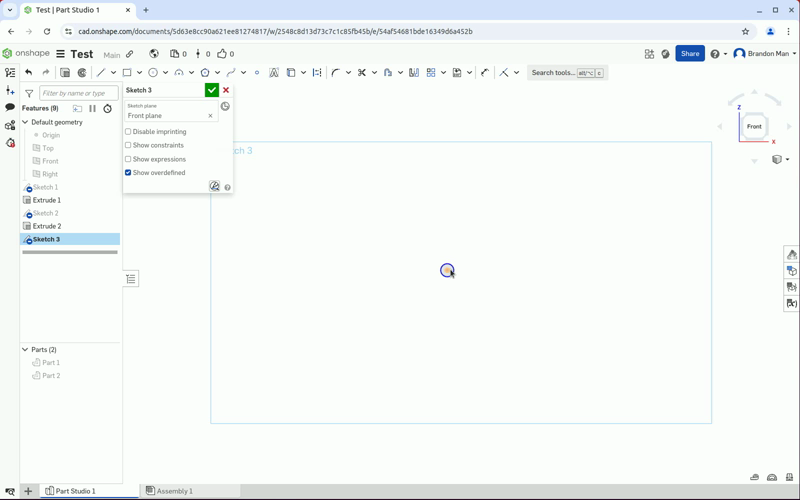
scroll(6)
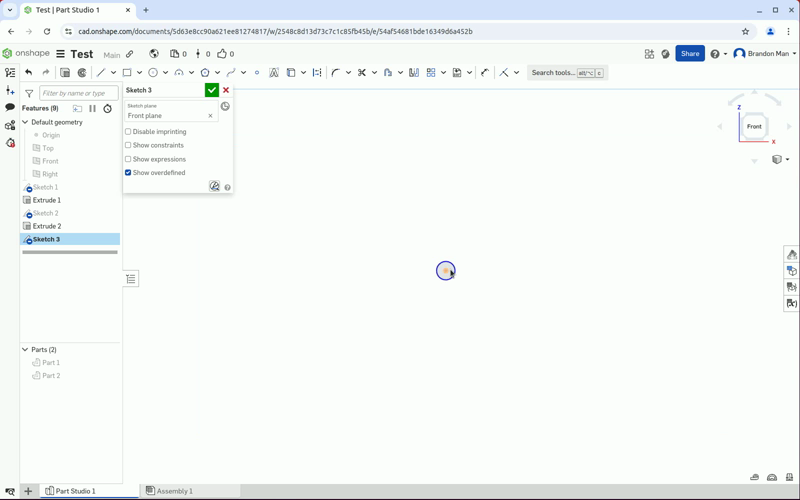
scroll(6)
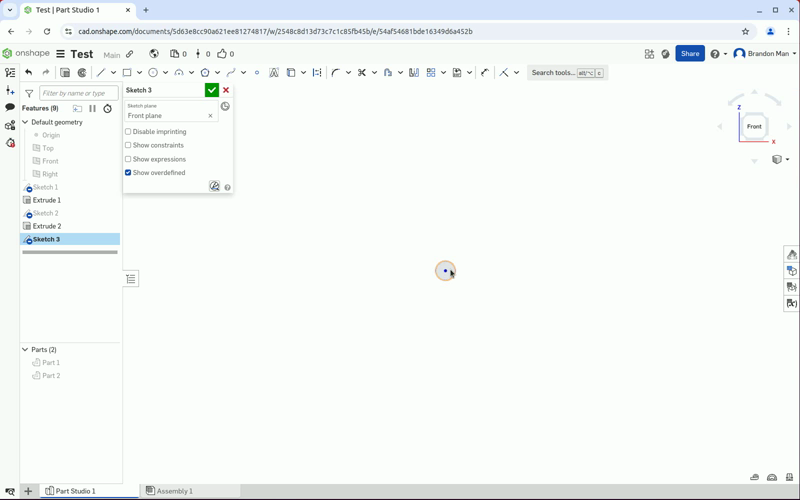
scroll(6)
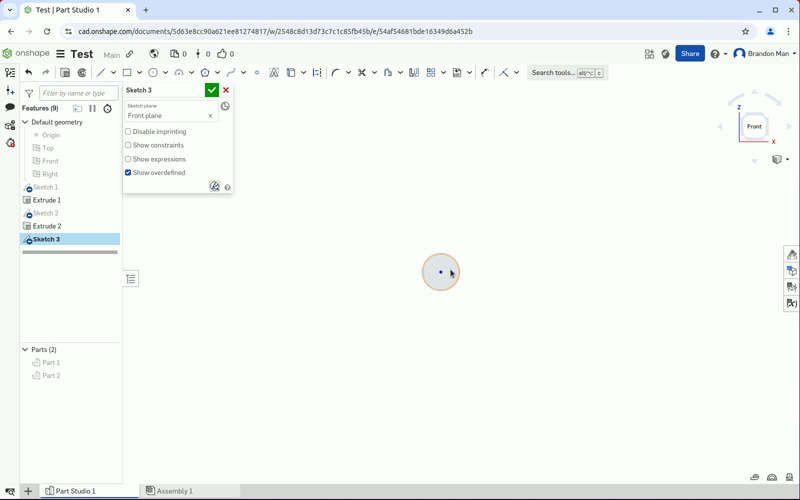
scroll(6)
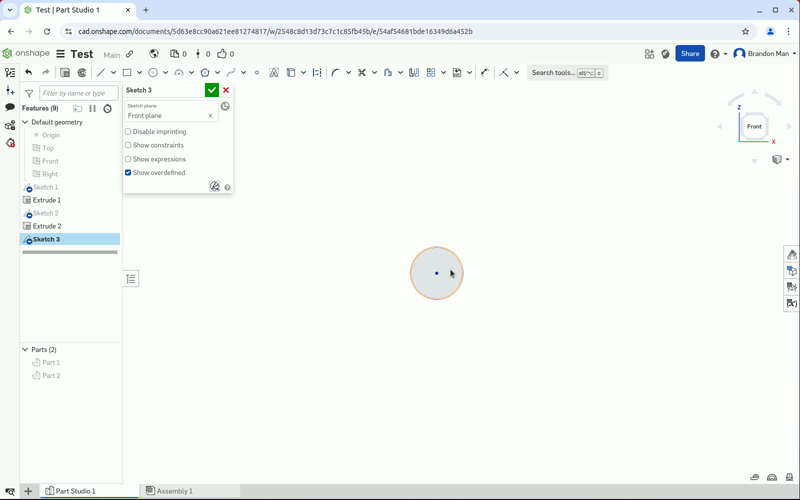
scroll(6)
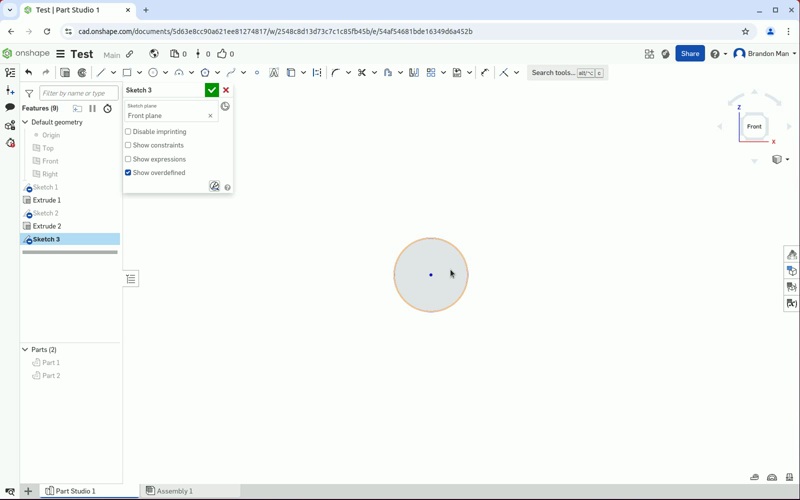
scroll(6)
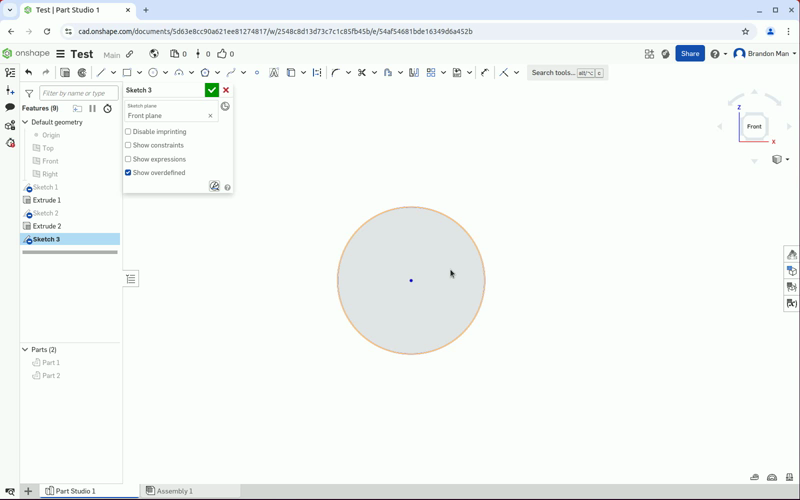
click(450, 269)
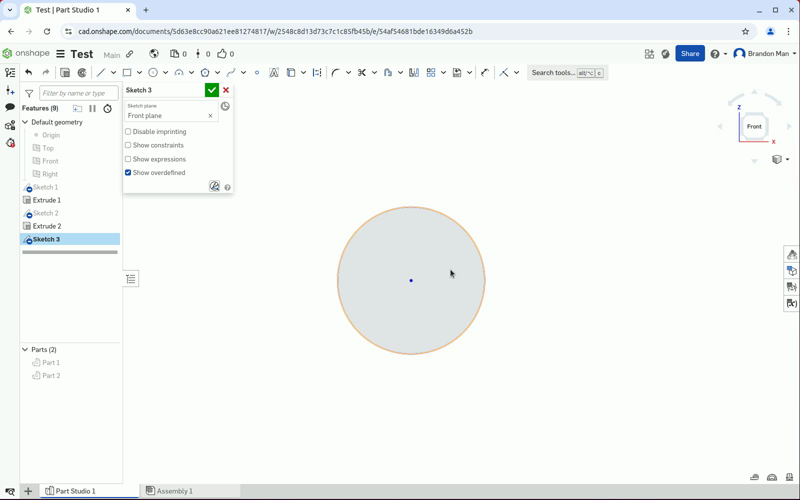
scroll(-6)
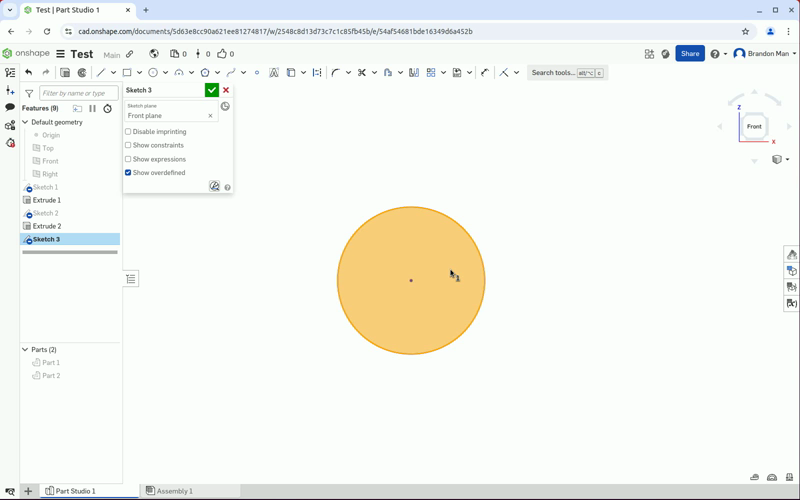
scroll(-6)
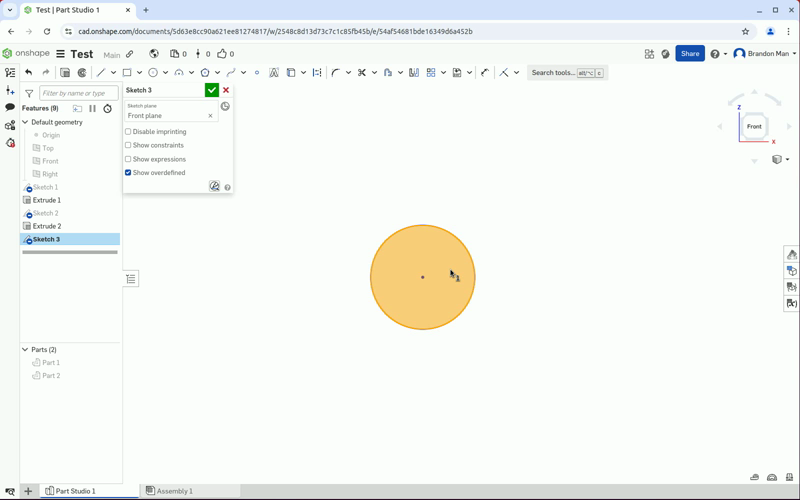
scroll(-6)
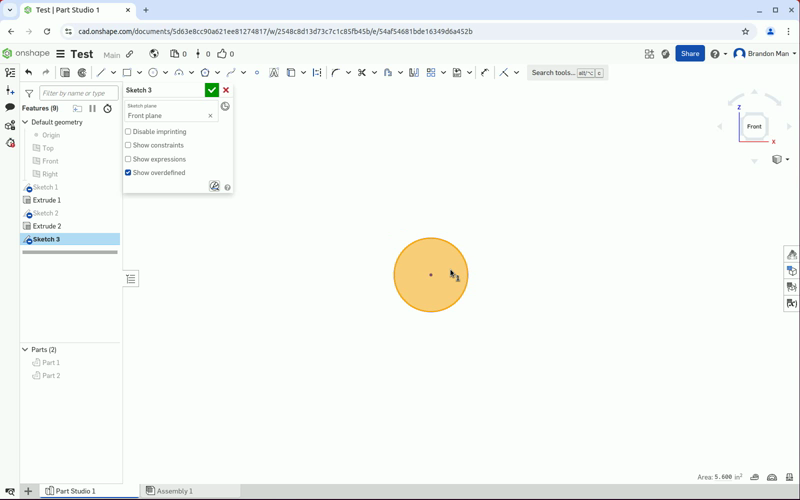
scroll(-6)
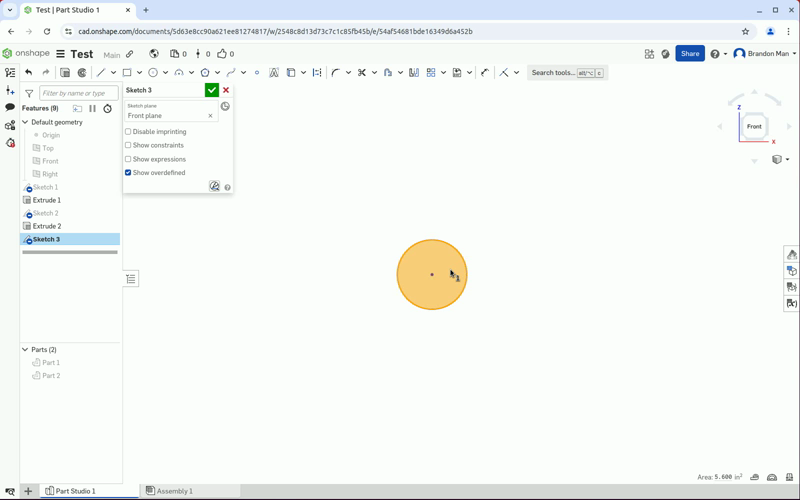
scroll(-6)
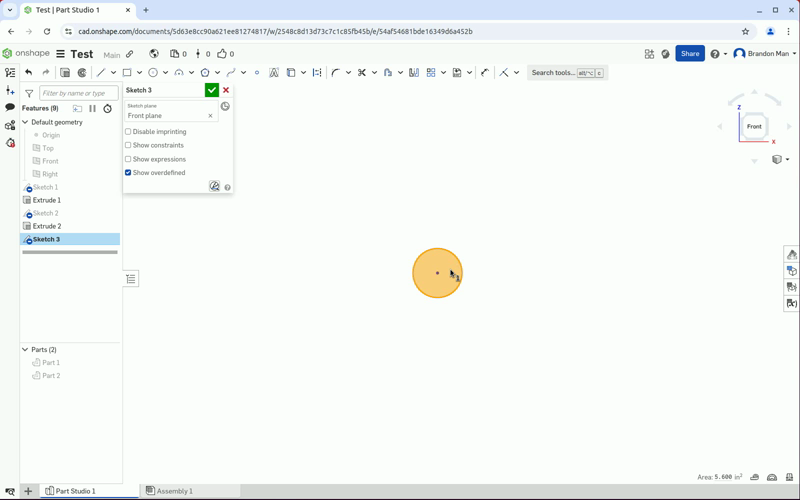
scroll(-6)
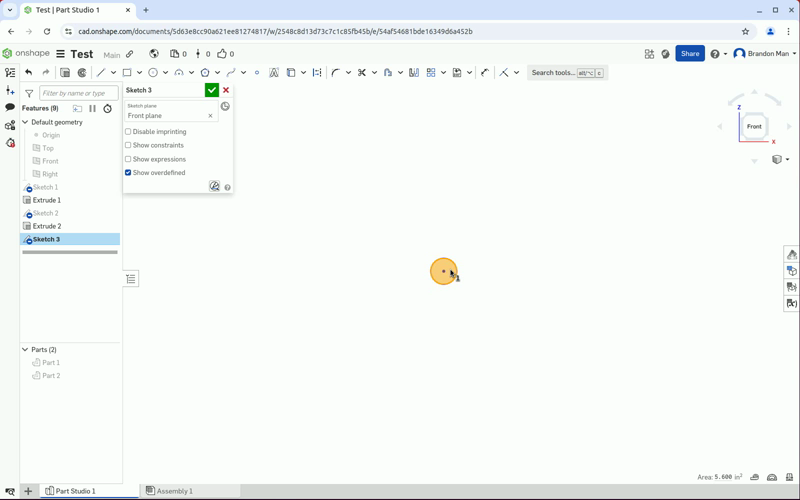
scroll(-6)
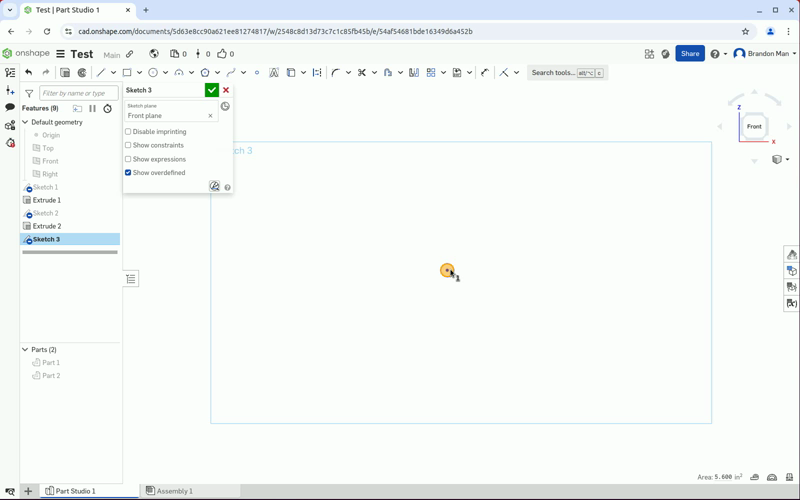
mouse_move(73, 352)
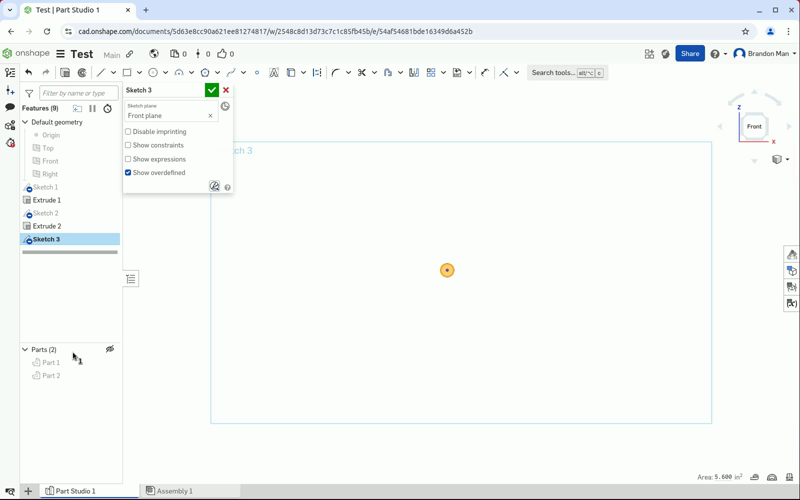
key(shift+y)
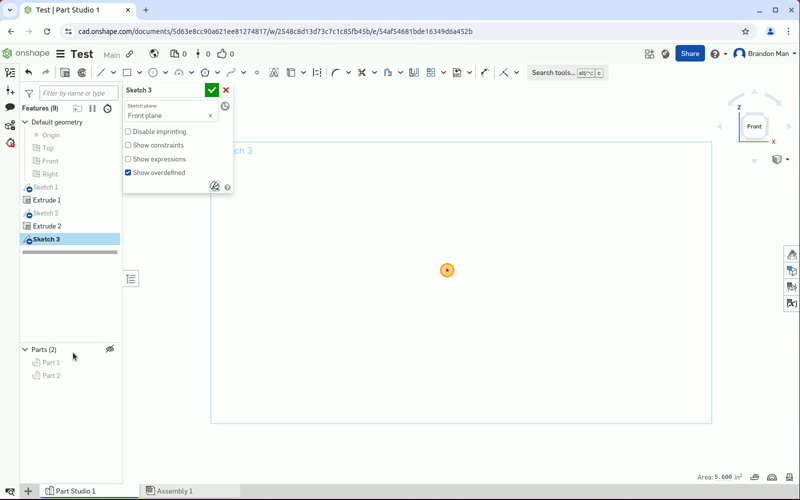
key(shift+e)
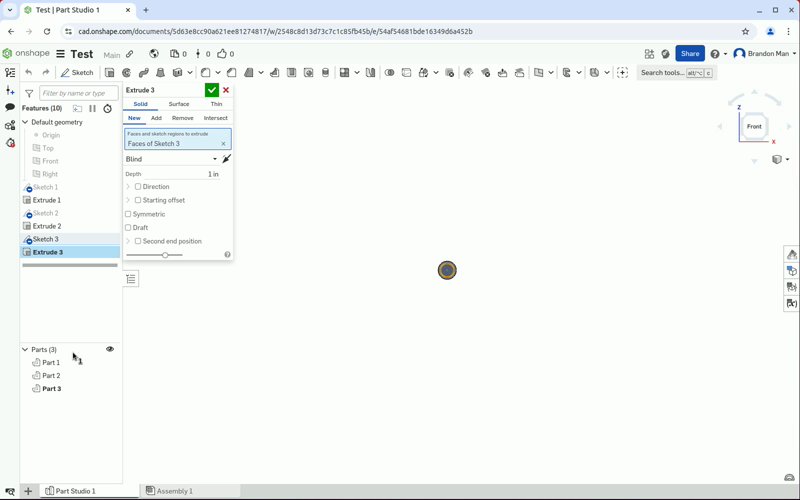
mouse_move(143, 106)
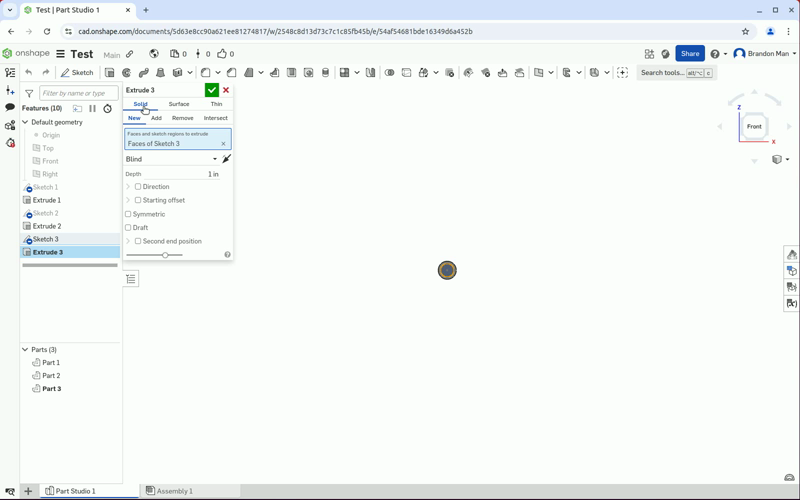
click(143, 106)
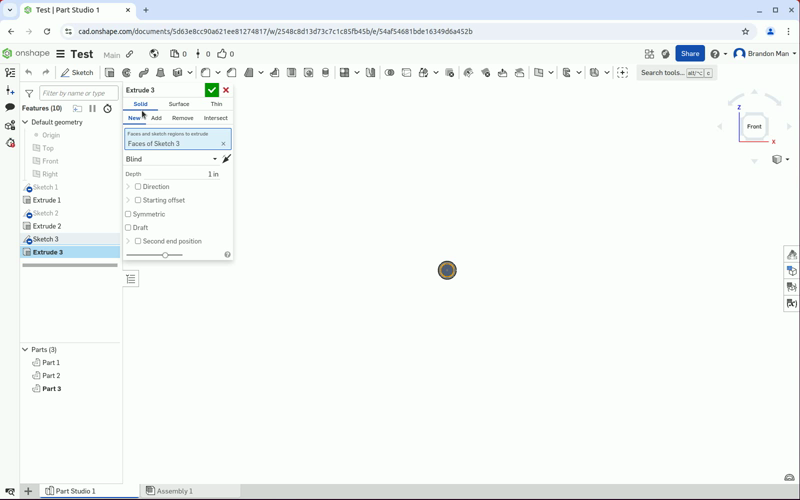
mouse_move(137, 120)
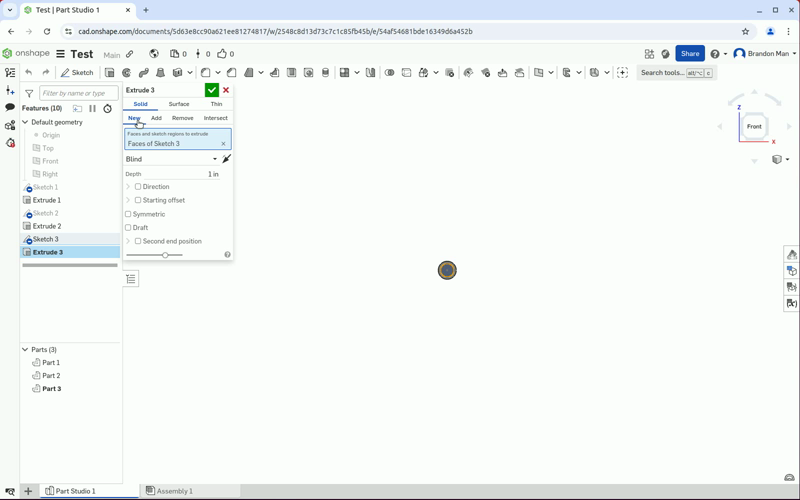
click(137, 120)
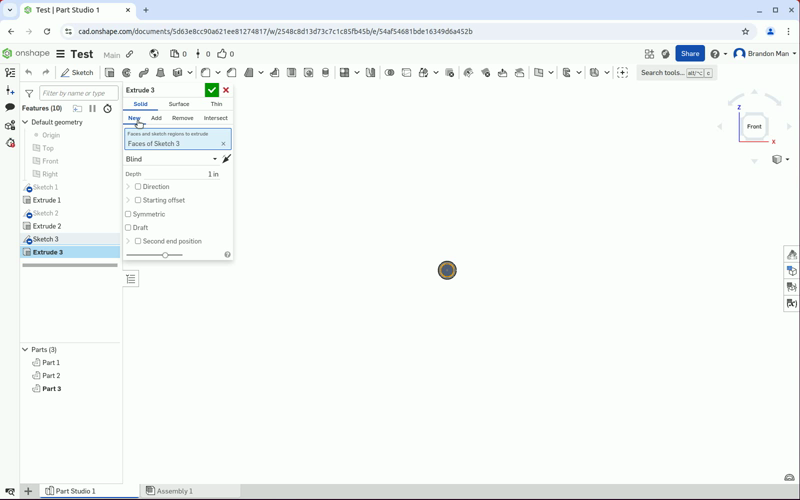
key(tab, 4)
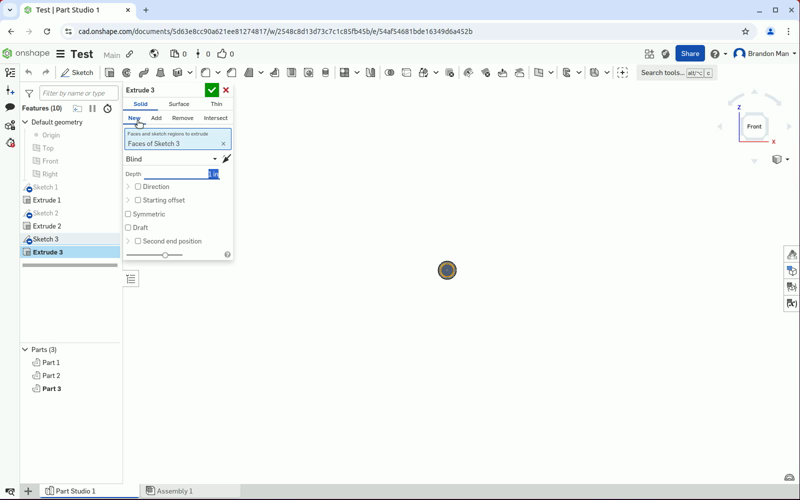
text(-23.108)
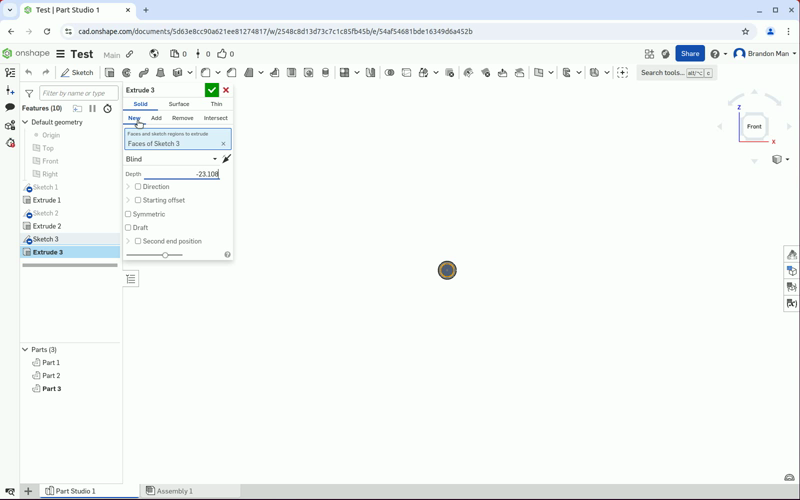
key(enter)
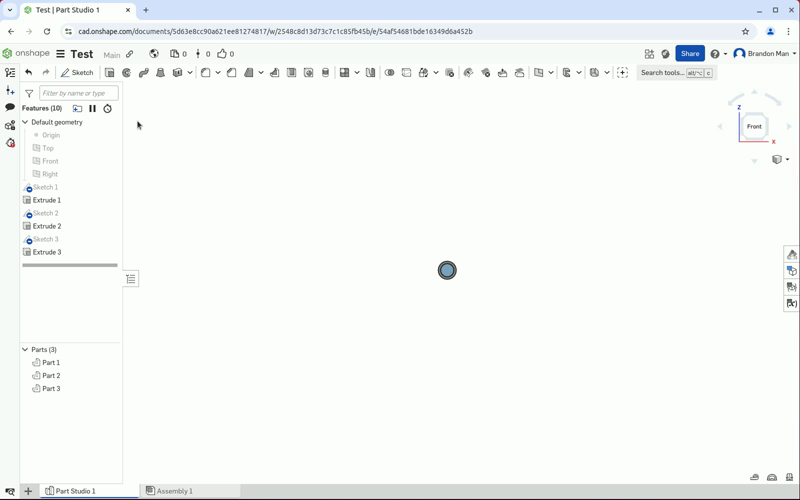
key(shift+h)
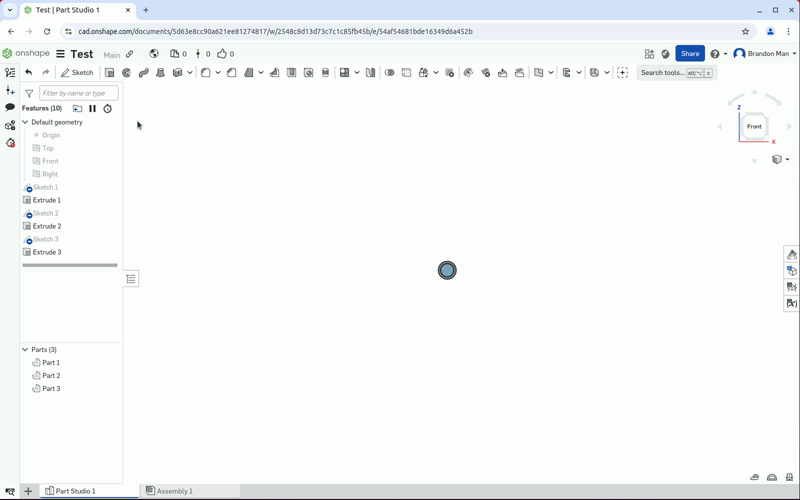
key(shift+h)
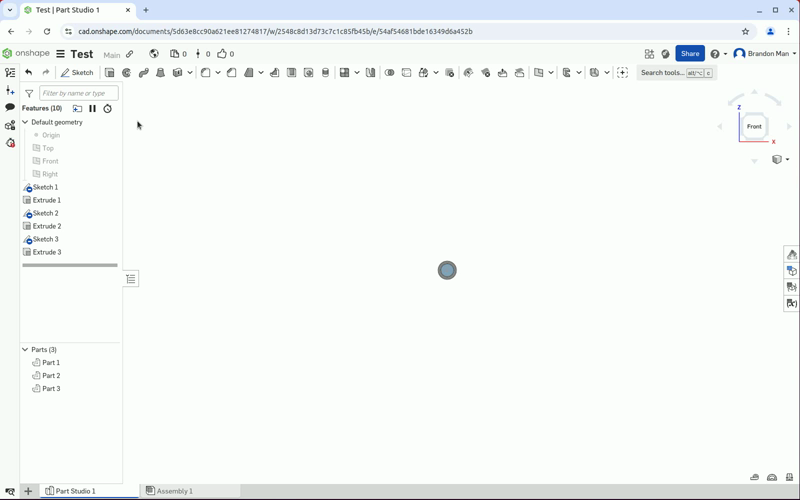
key(shift+7)
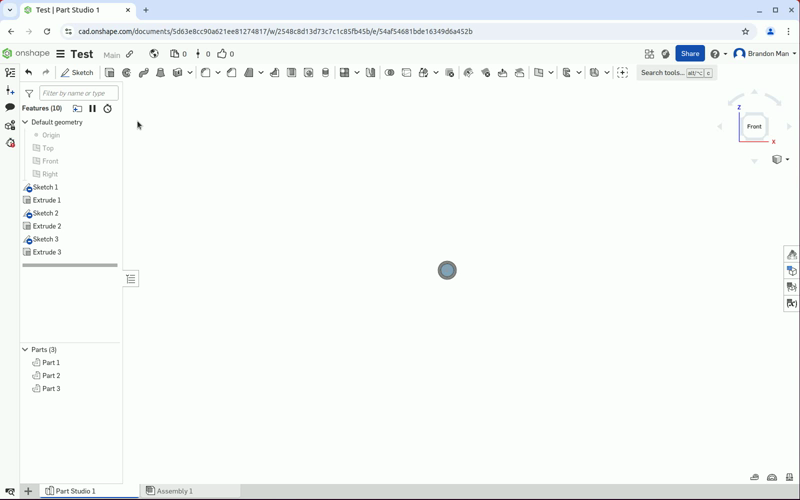
key(left, 2)
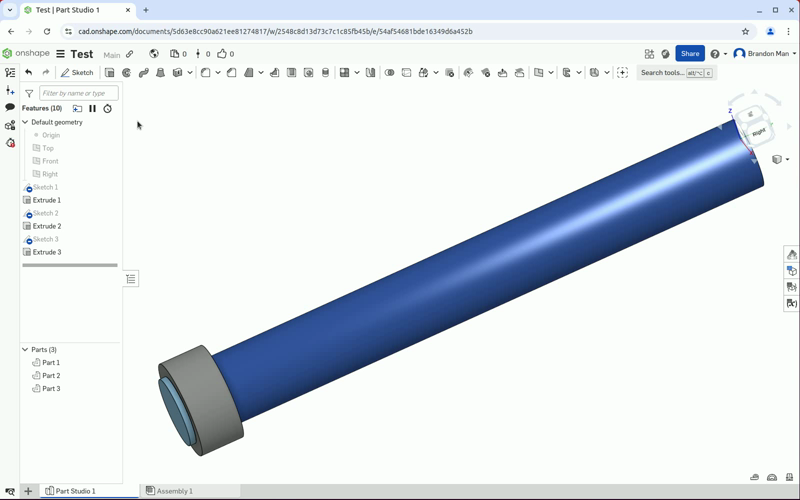
key(down, 2)
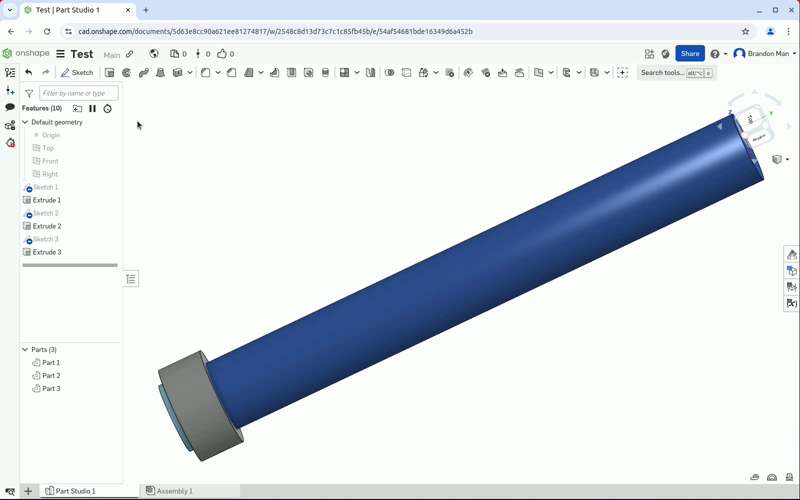
key(up, 2)
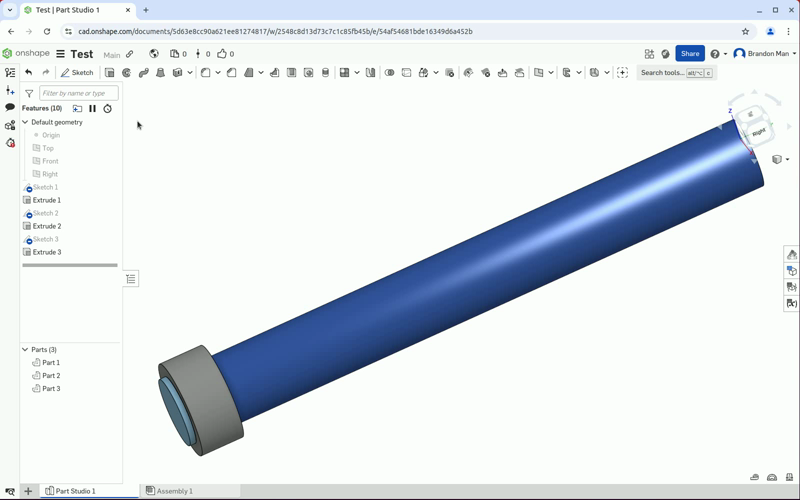
key(right, 2)
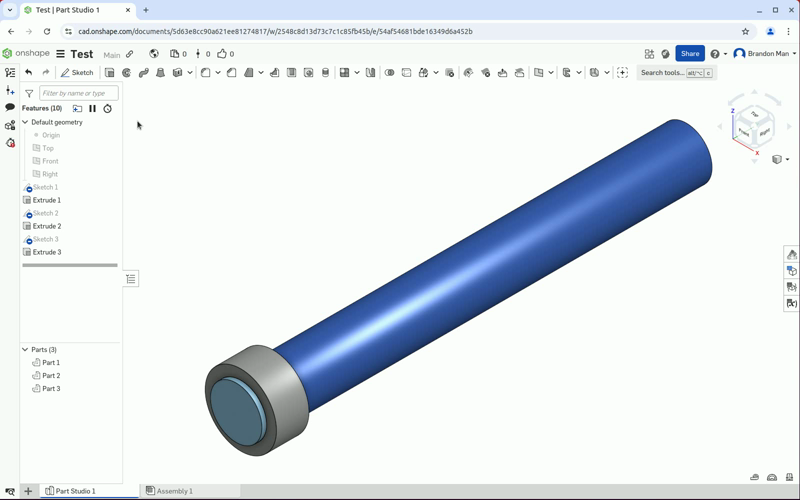
mouse_move(73, 189)
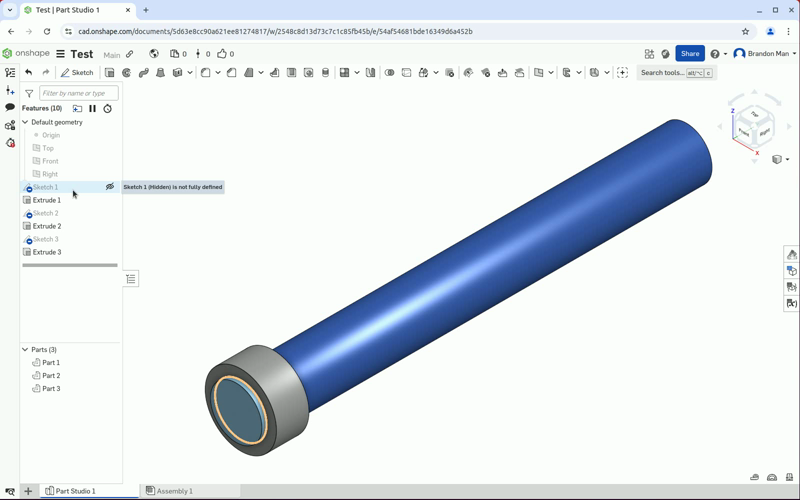
click(73, 189)